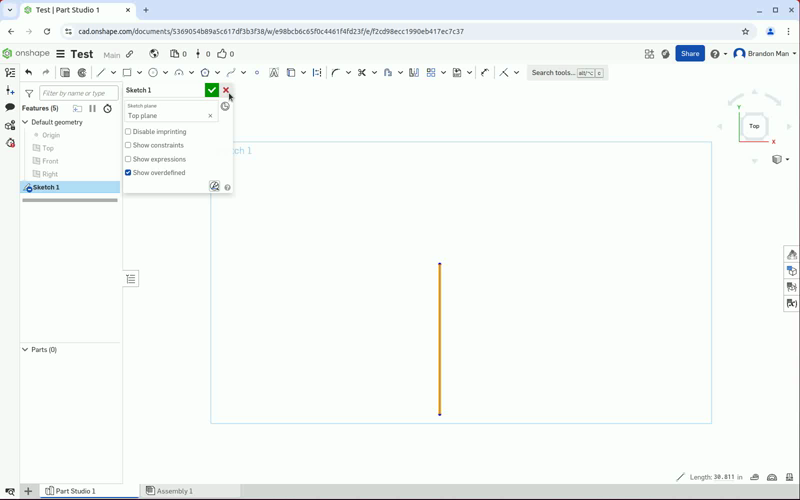
key(shift+h)
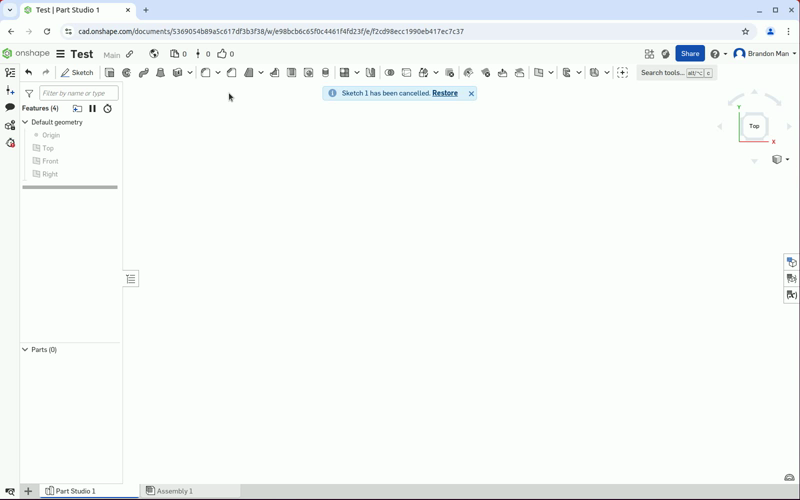
mouse_move(73, 352)
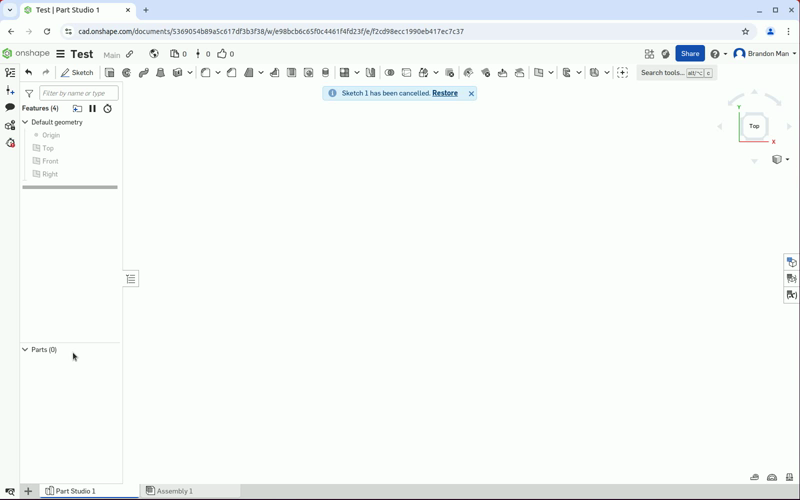
key(y)
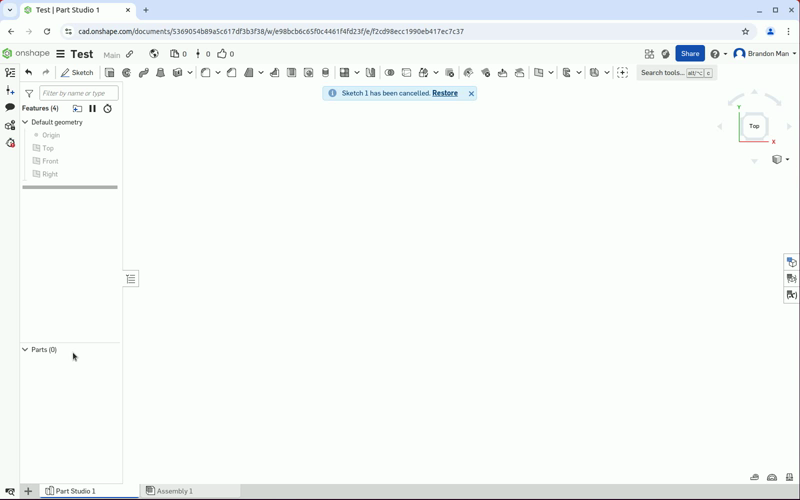
key(shift+p)
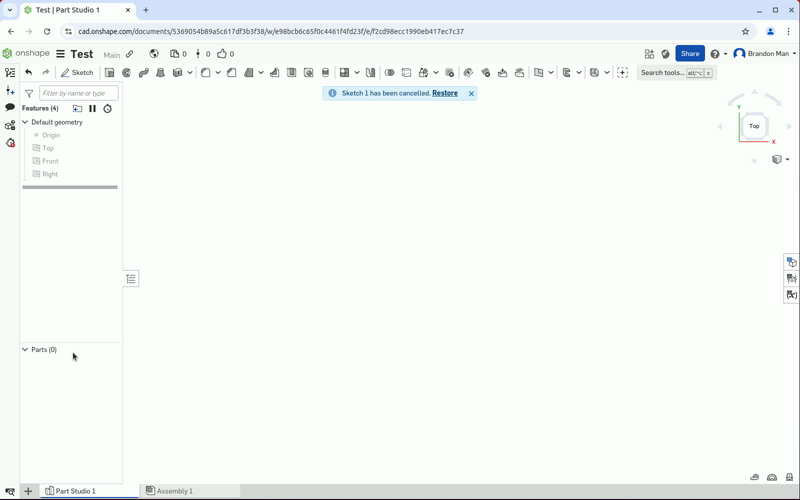
key(space)
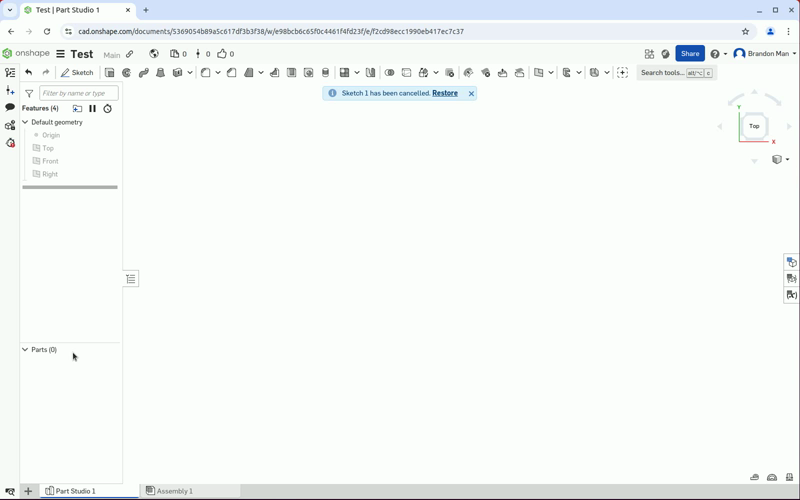
key_down(shift)
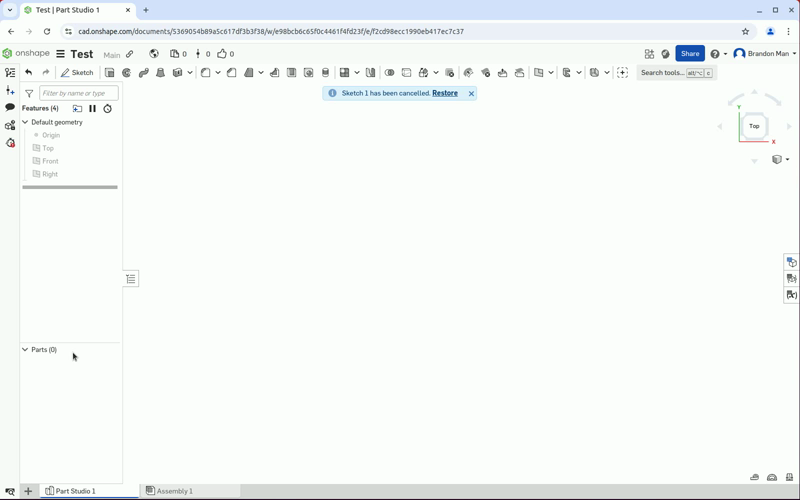
key(up)
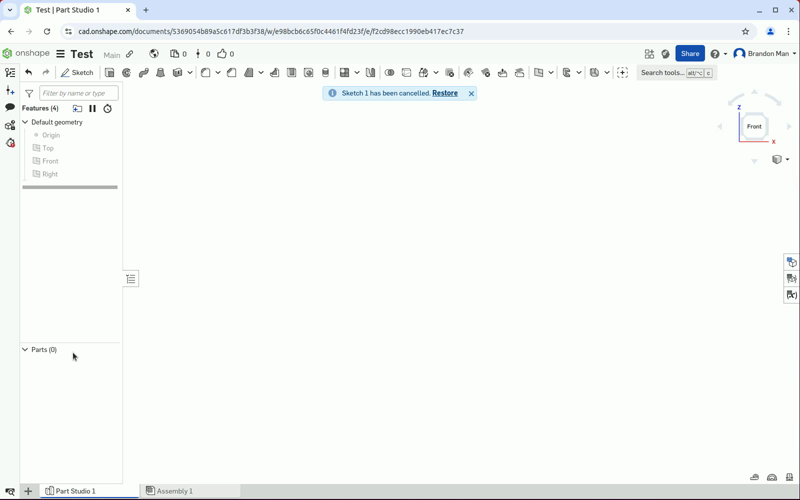
key_up(shift)
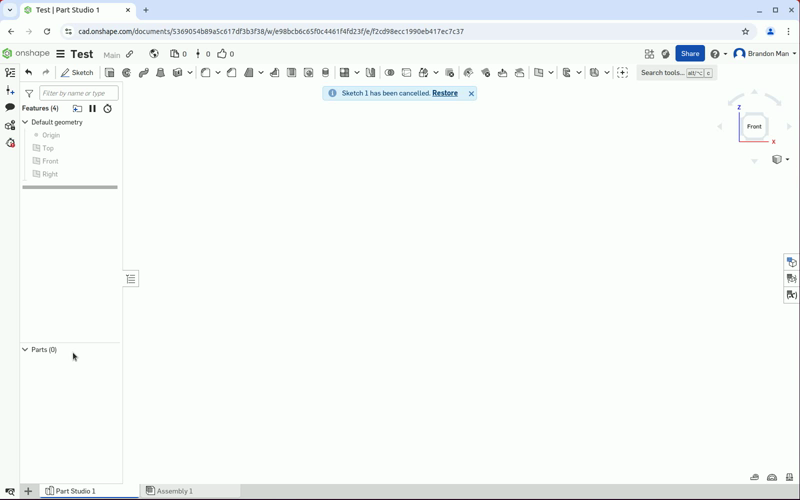
mouse_move(73, 352)
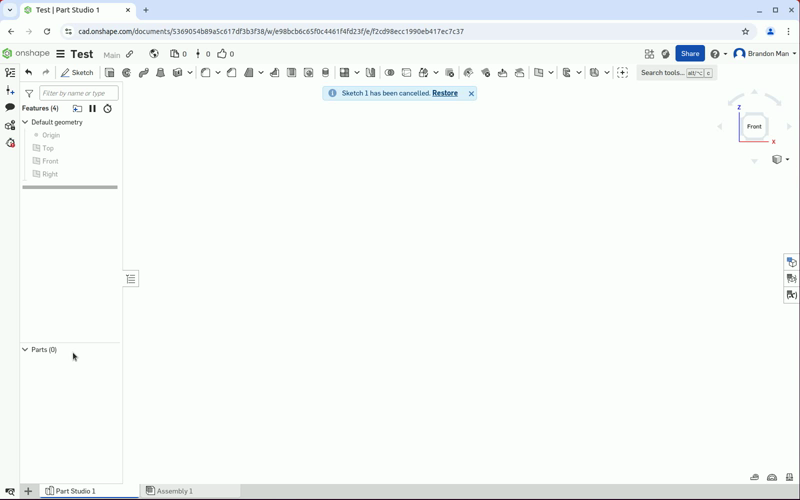
key(shift+y)
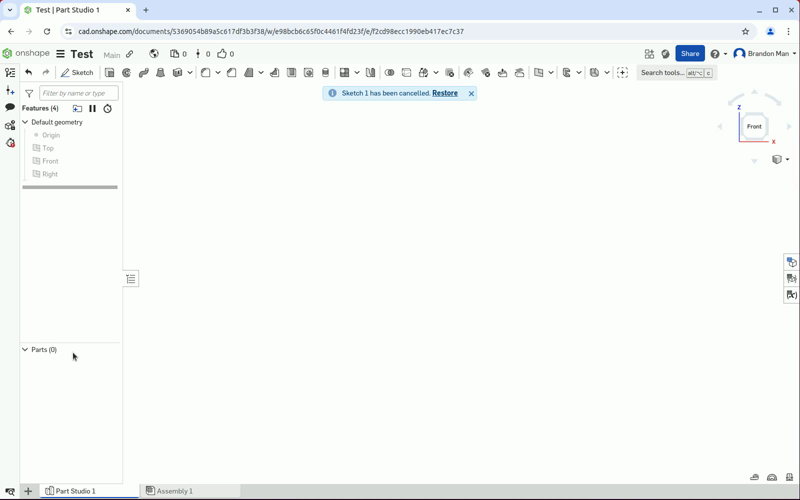
key(shift+s)
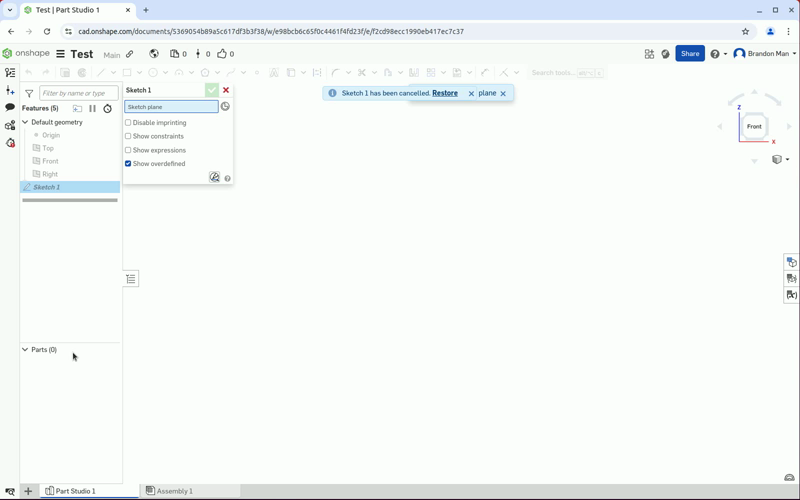
mouse_move(73, 163)
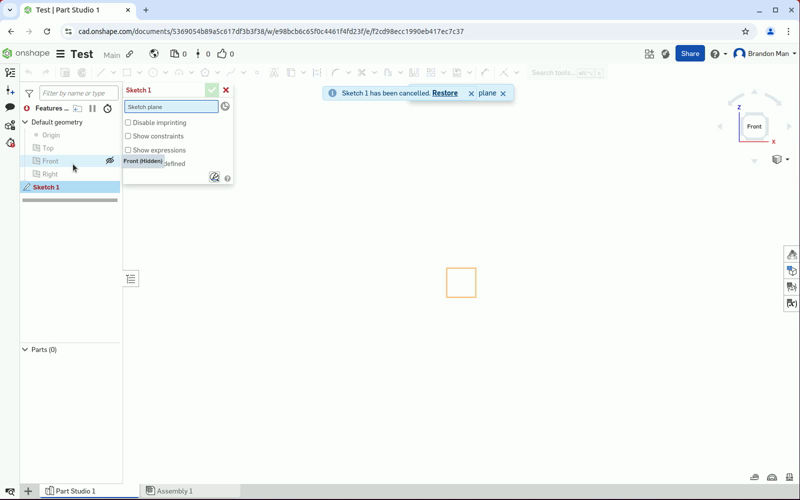
click(73, 163)
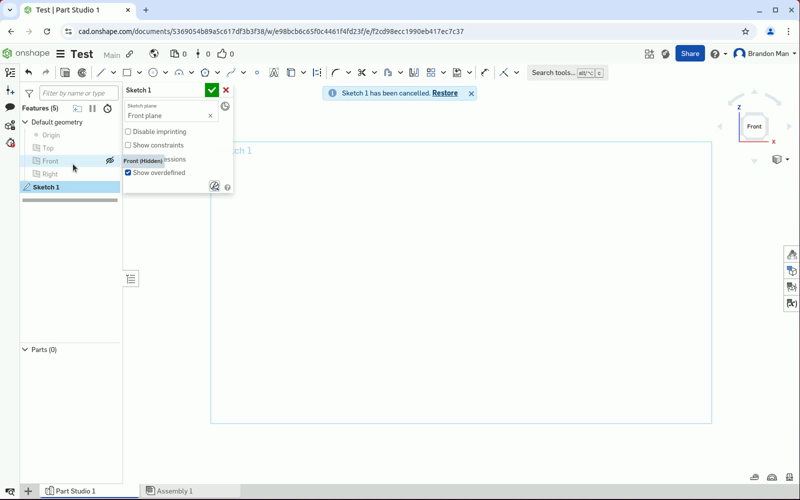
mouse_move(73, 352)
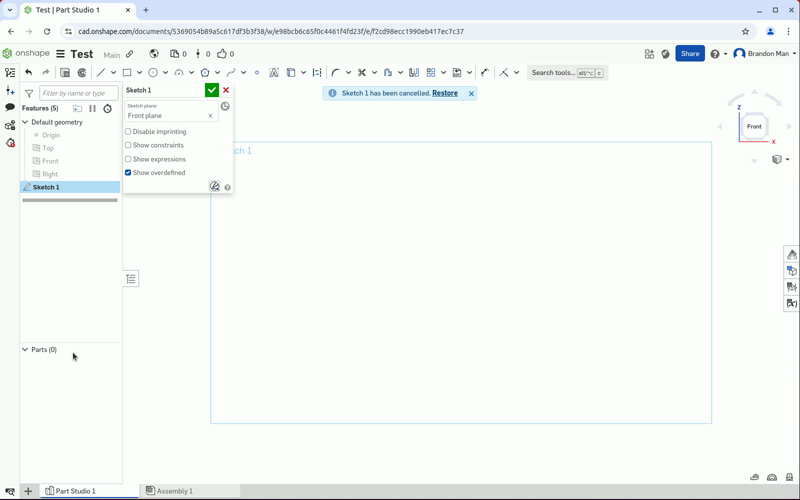
key(y)
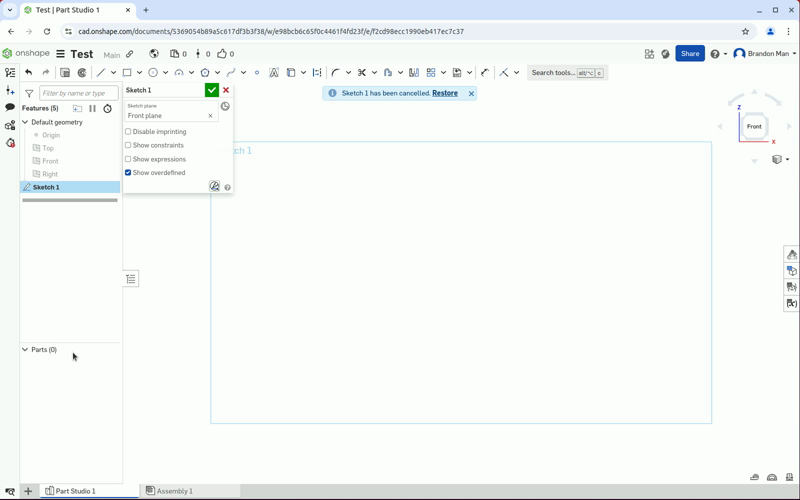
key(l)
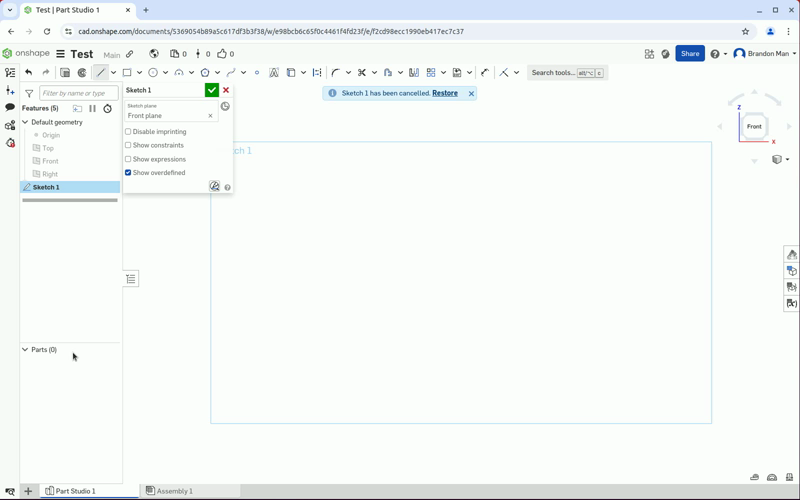
key_down(shift)
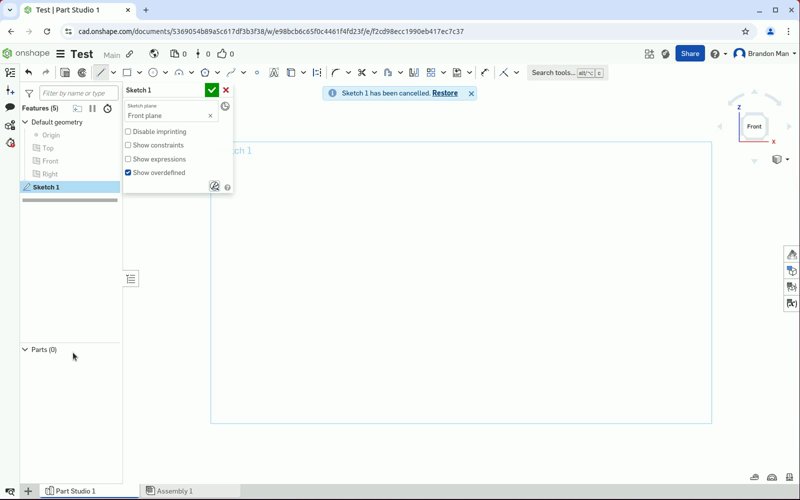
mouse_move(348, 282)
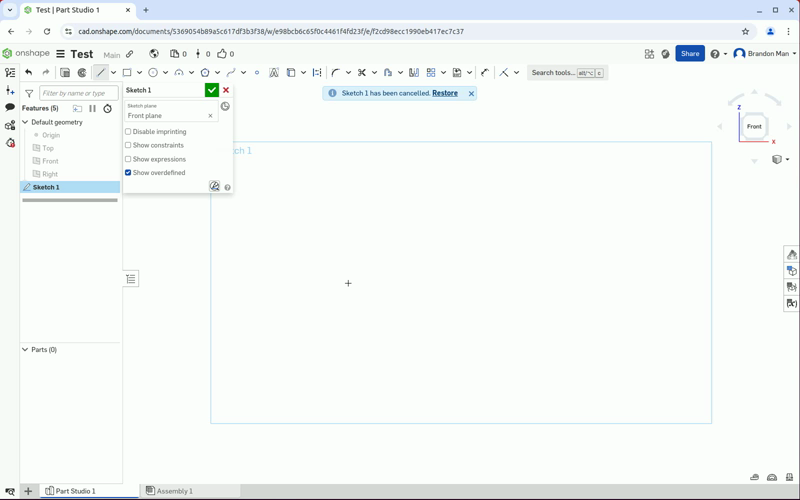
click(348, 282)
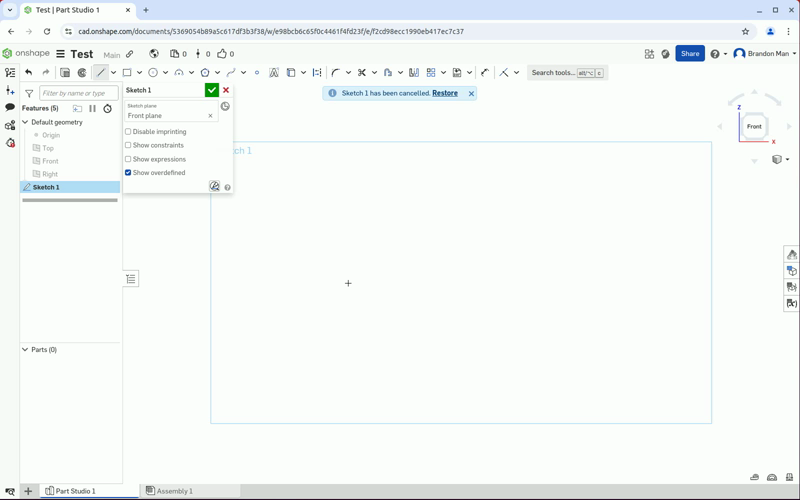
key_up(shift)
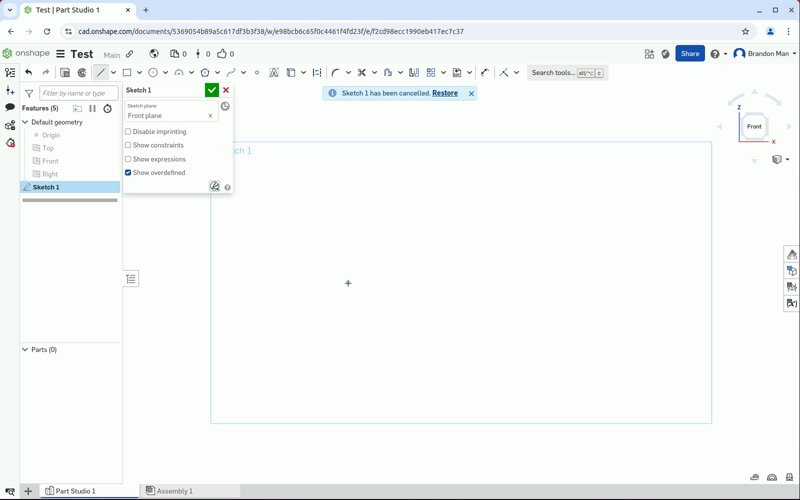
key_down(shift)
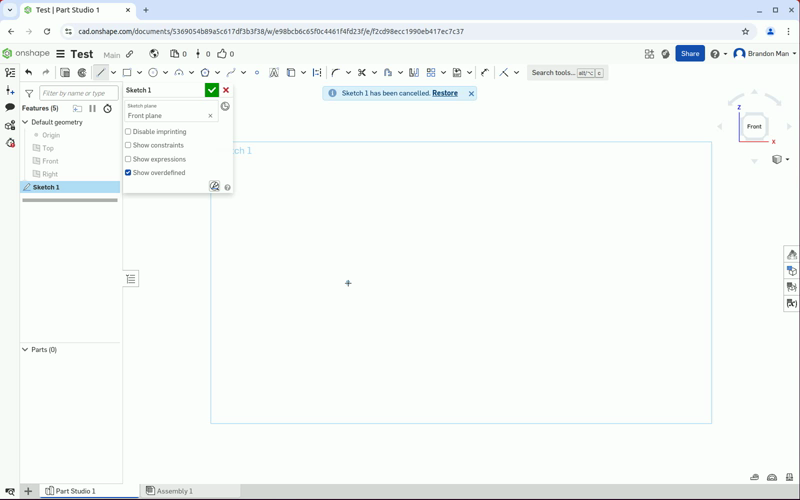
mouse_move(378, 282)
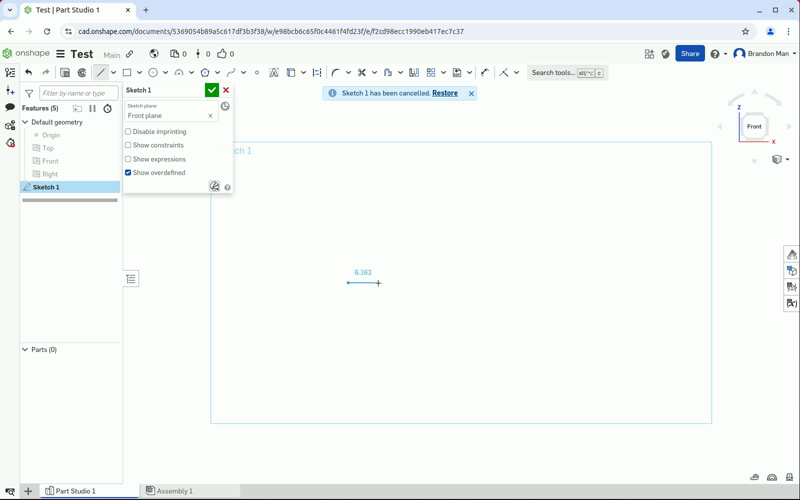
mouse_move(383, 282)
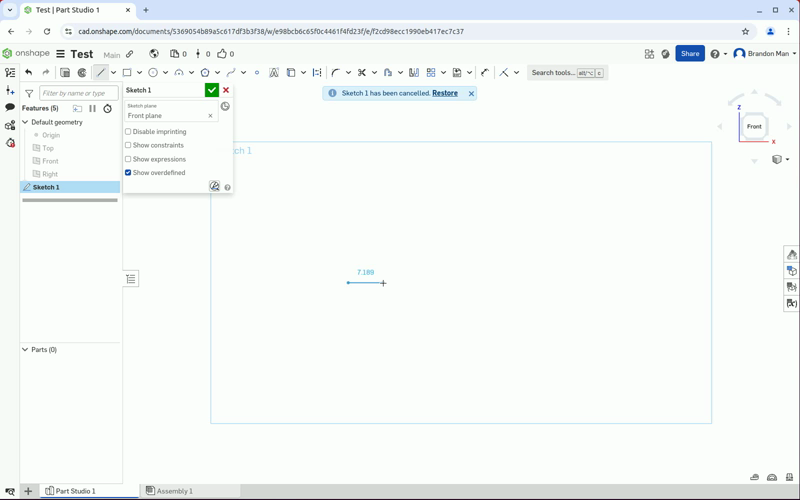
click(383, 282)
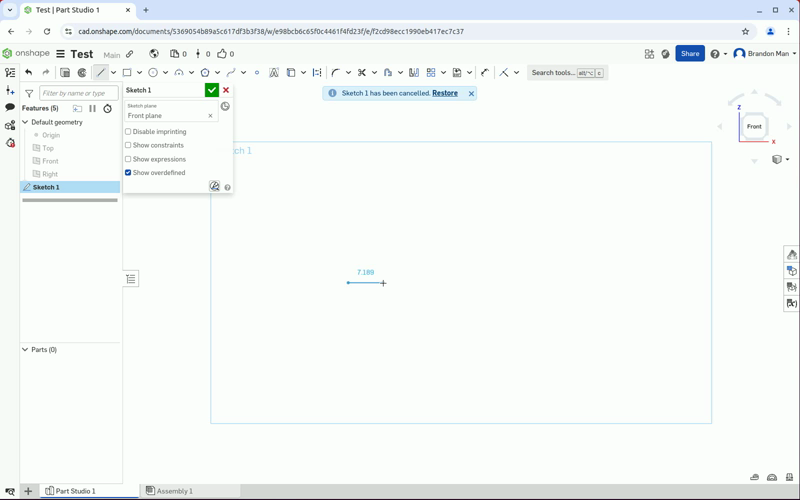
key_up(shift)
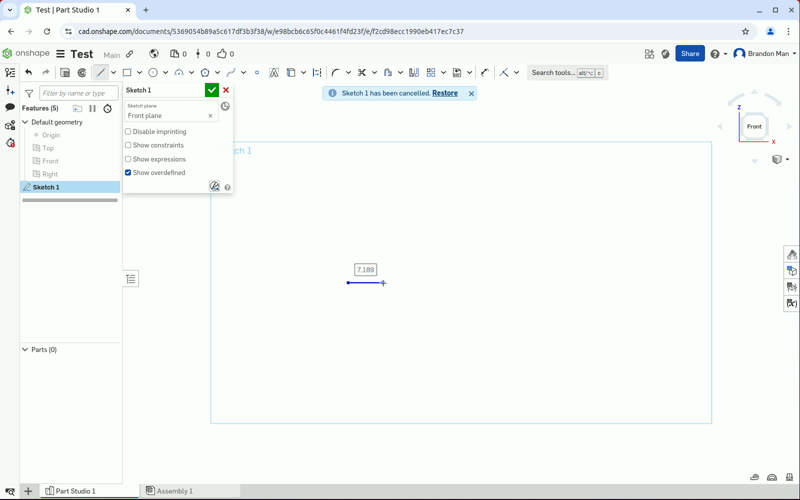
key_down(shift)
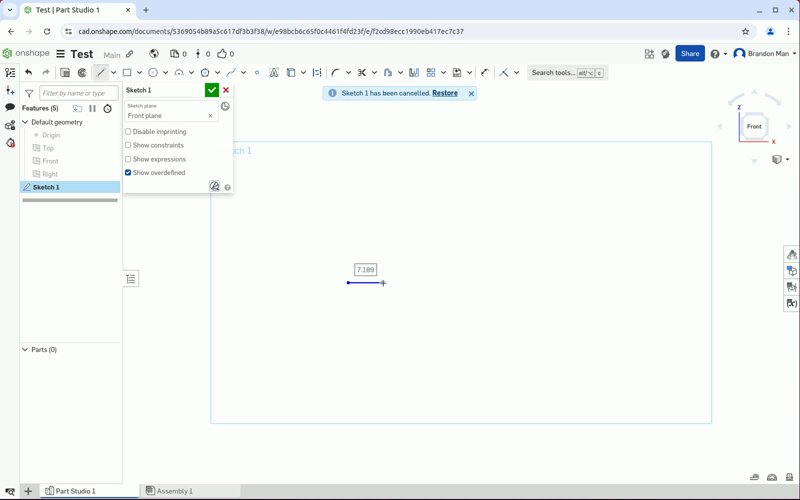
mouse_move(413, 282)
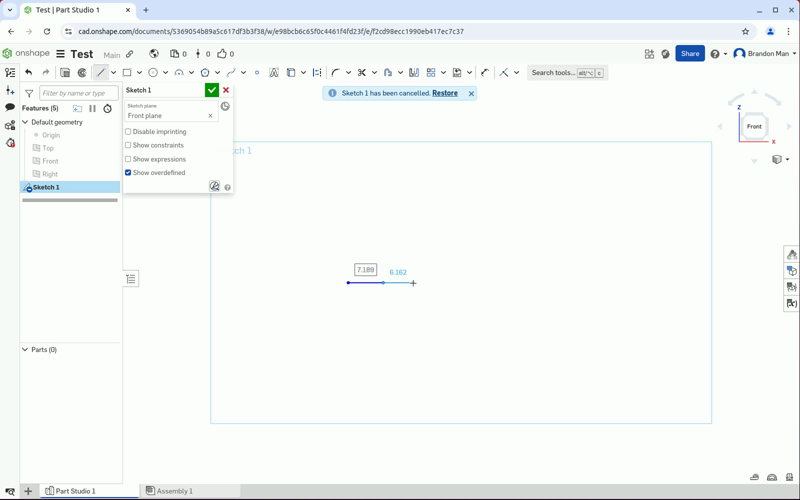
mouse_move(383, 237)
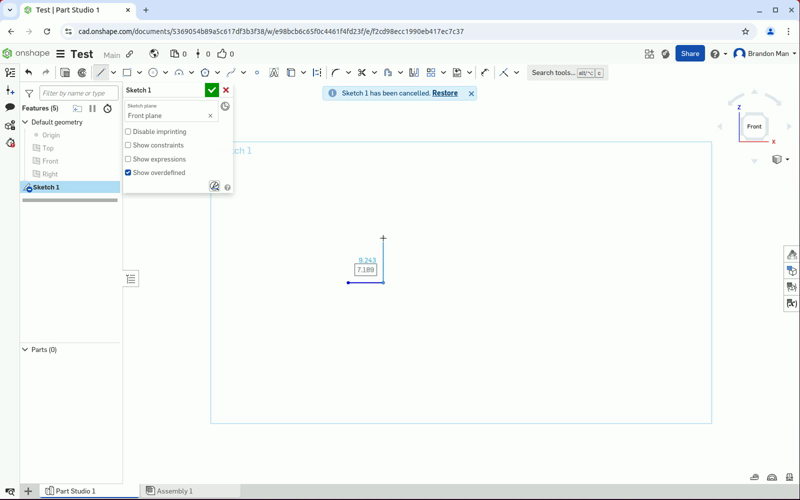
click(383, 237)
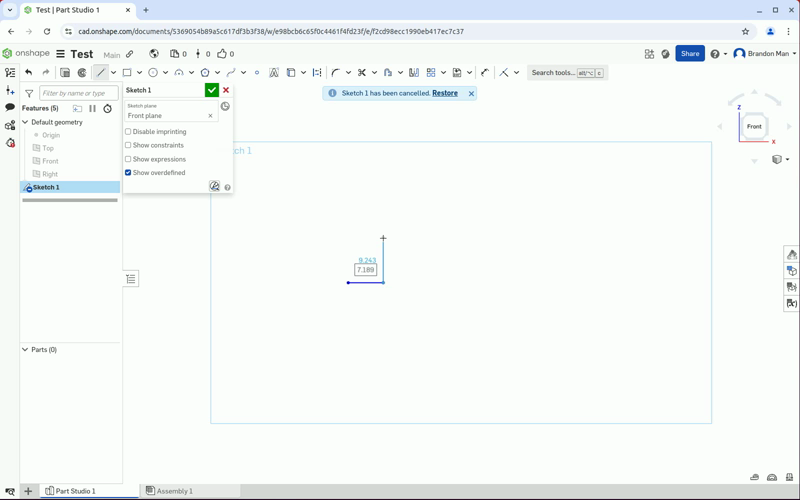
key_up(shift)
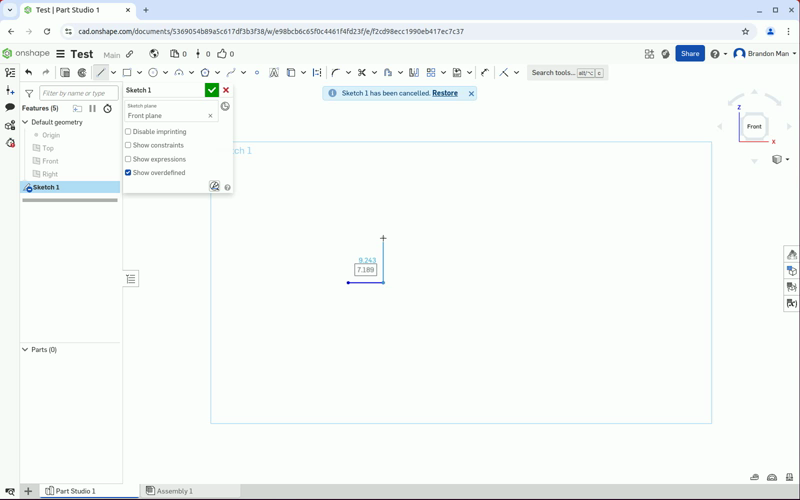
key_down(shift)
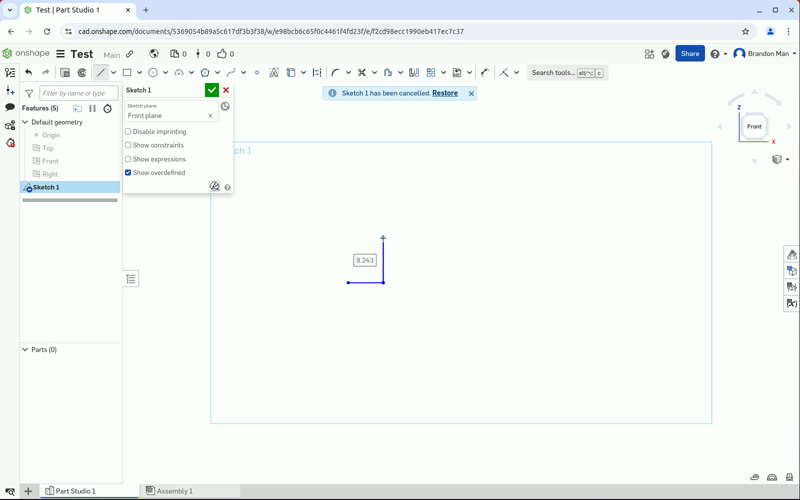
mouse_move(413, 237)
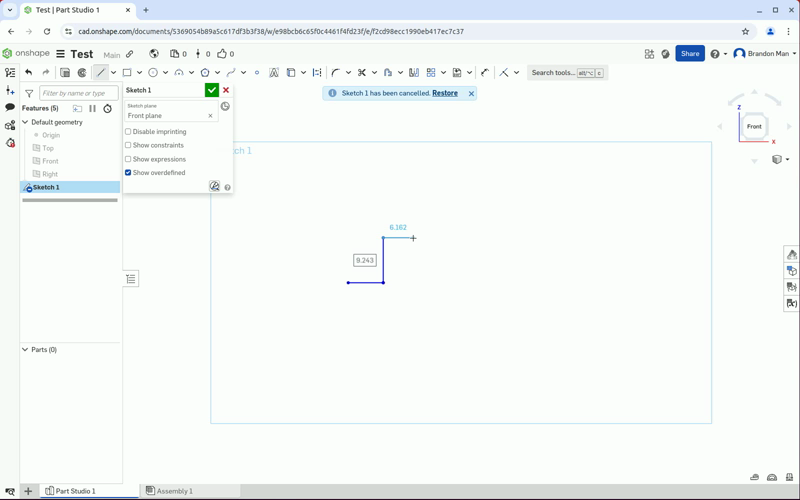
mouse_move(348, 237)
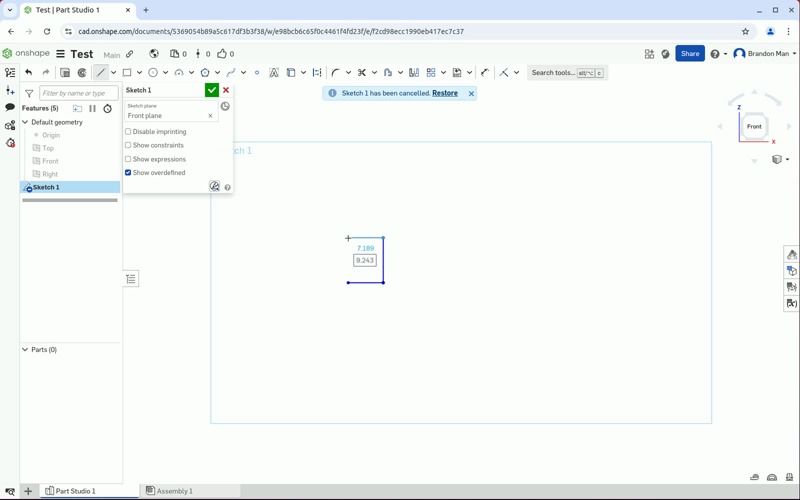
click(348, 237)
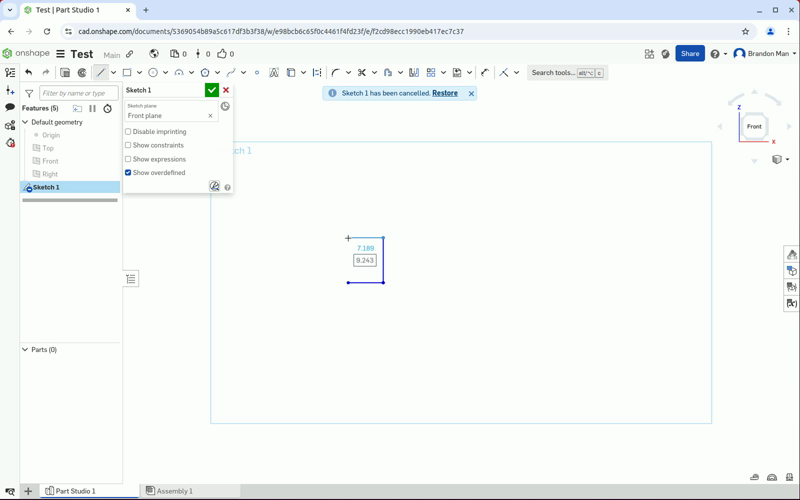
key_up(shift)
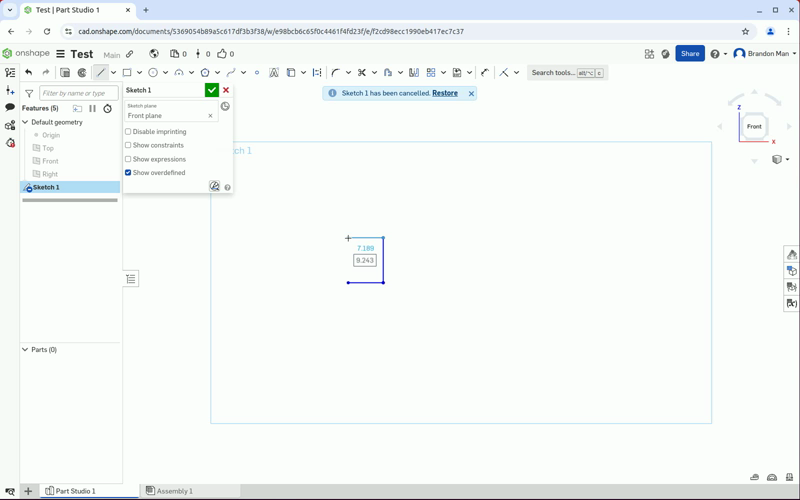
mouse_move(378, 237)
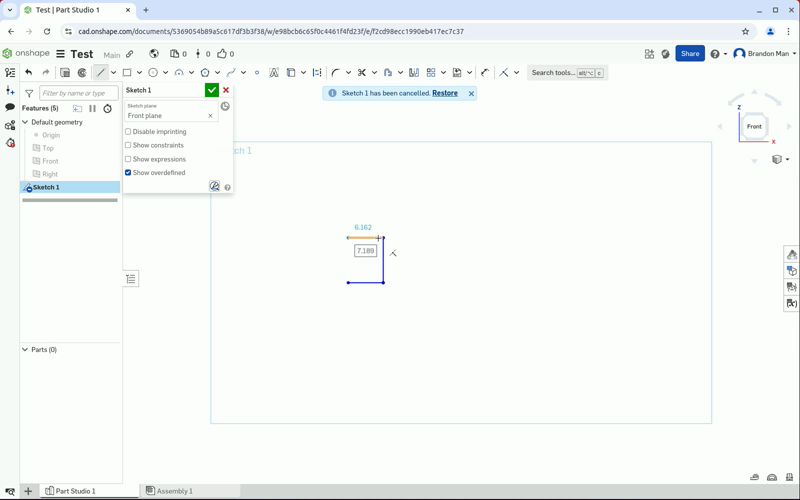
key_down(shift)
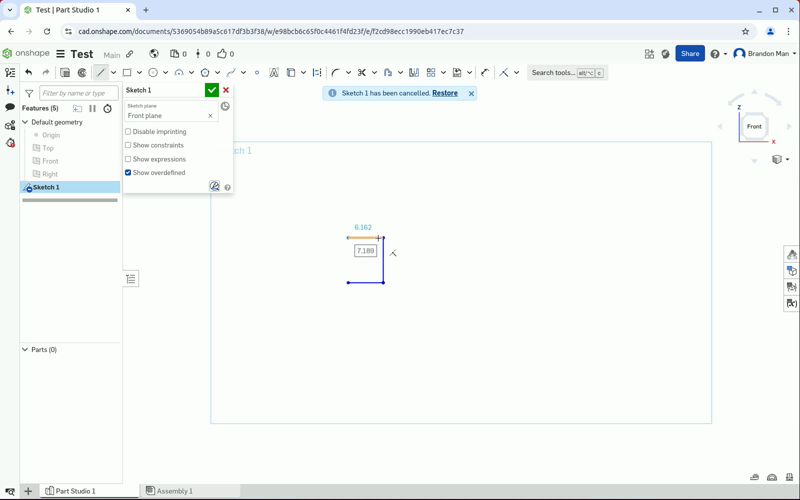
mouse_move(348, 282)
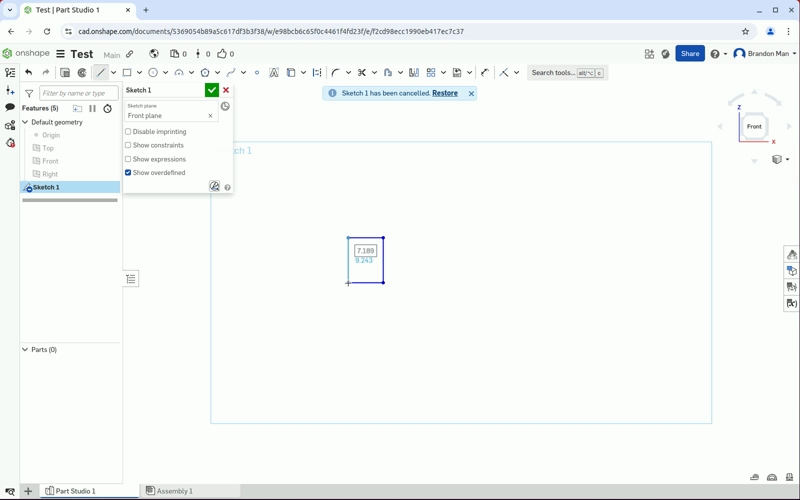
key_up(shift)
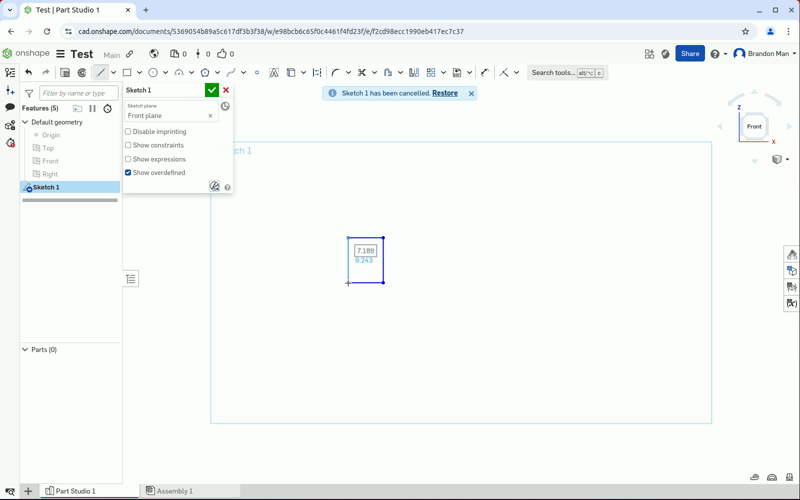
click(348, 282)
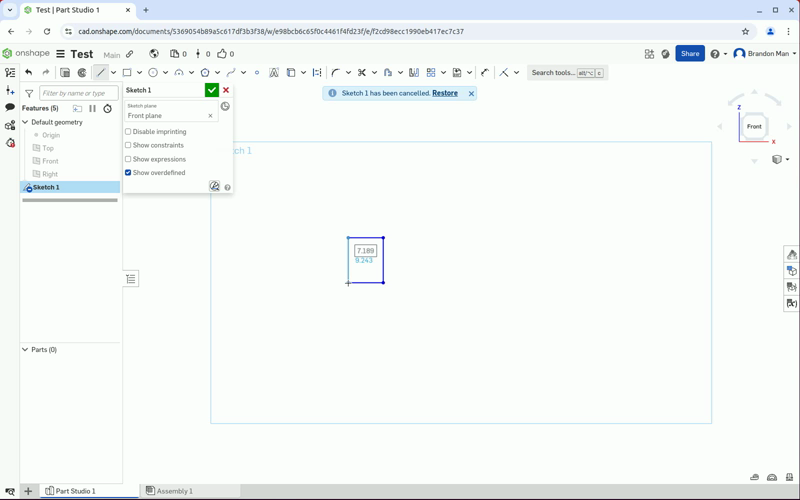
key(esc)
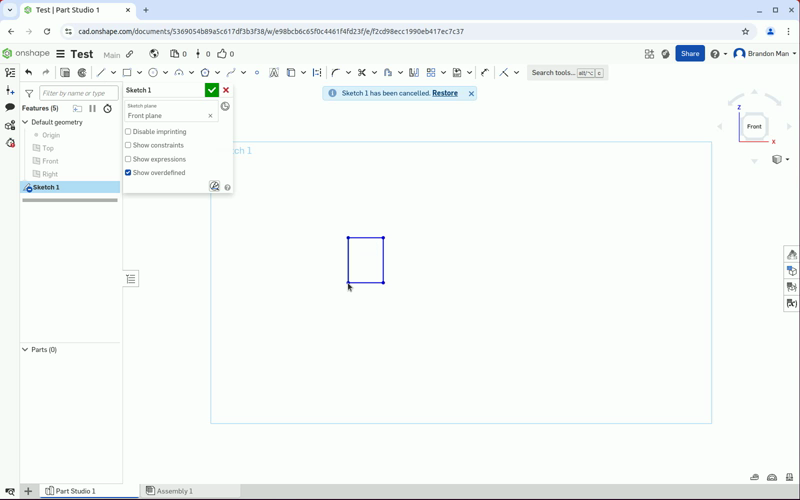
mouse_move(357, 250)
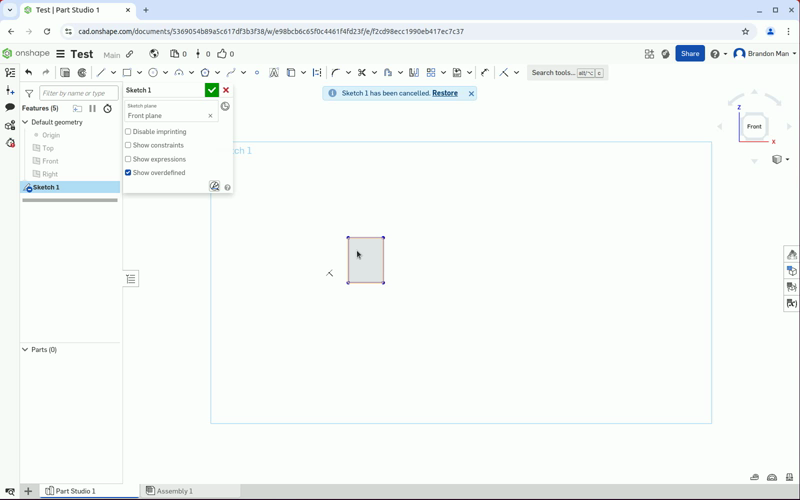
scroll(6)
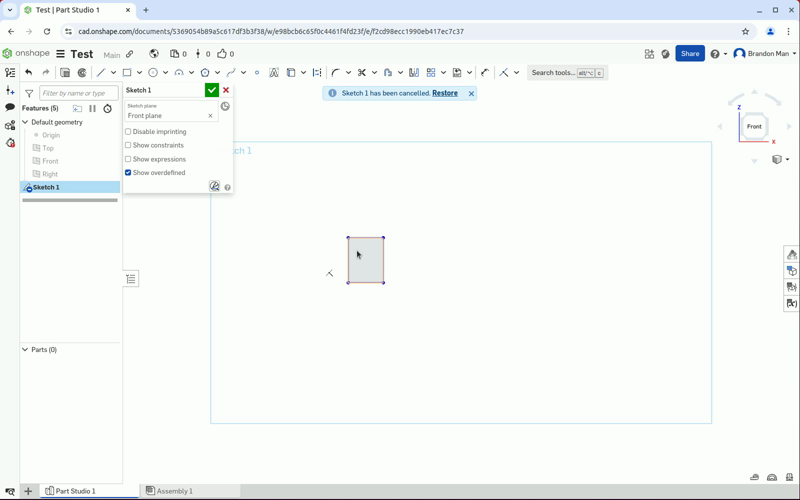
scroll(6)
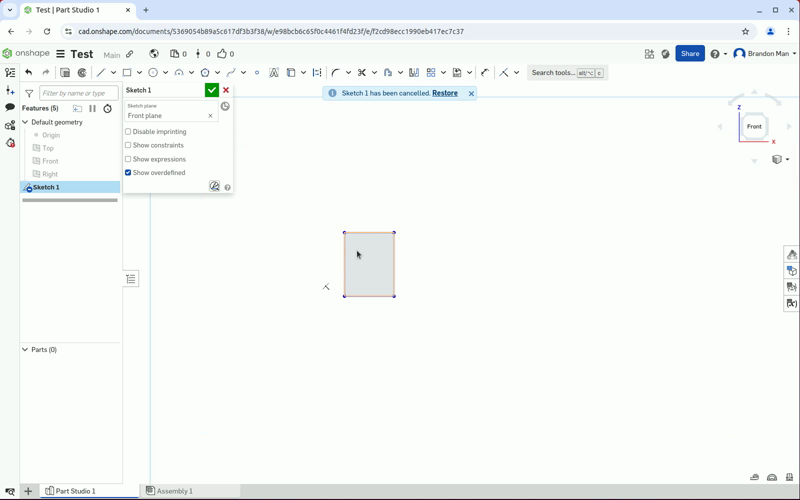
scroll(6)
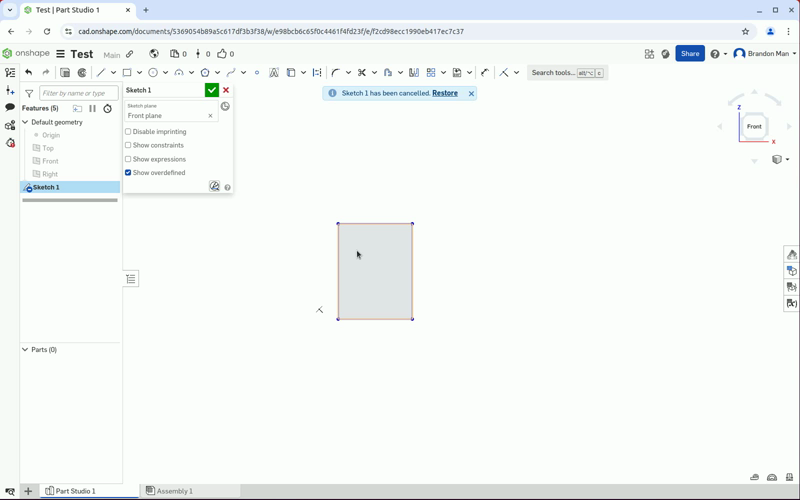
scroll(6)
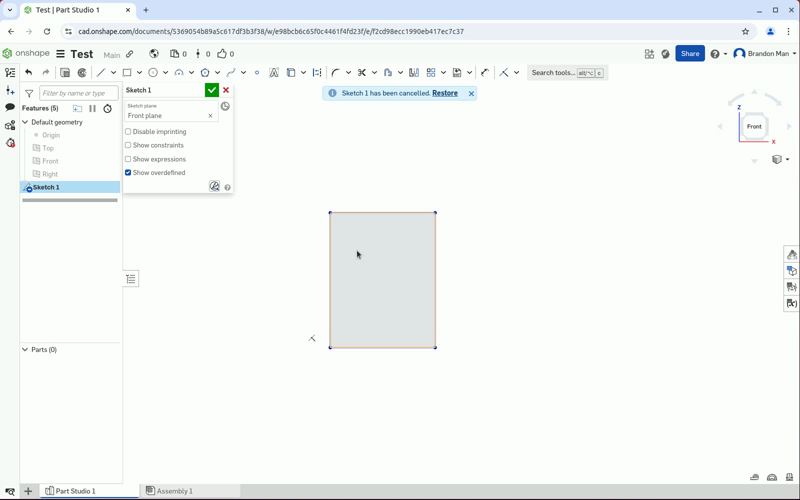
scroll(6)
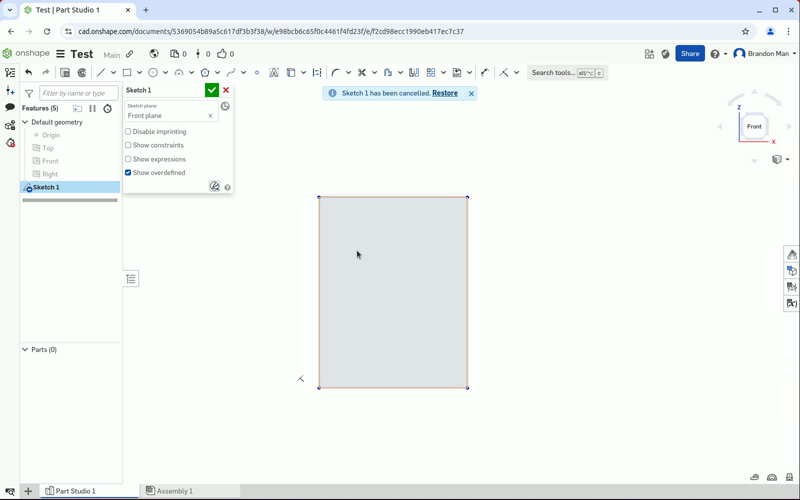
scroll(6)
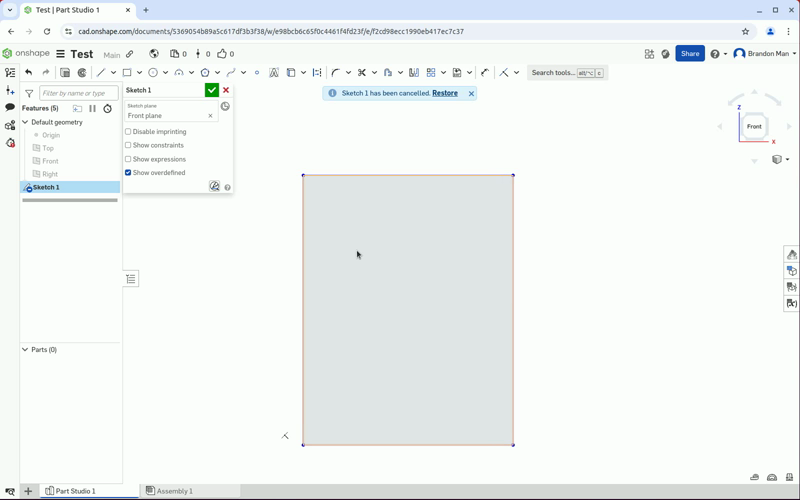
scroll(6)
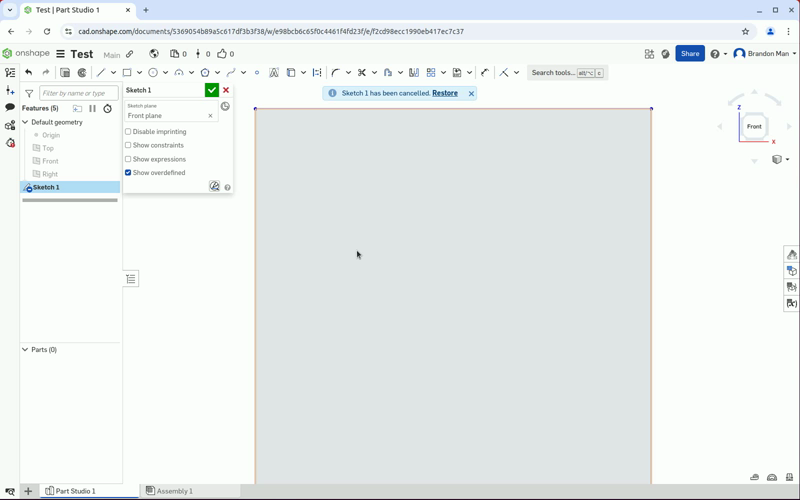
click(357, 250)
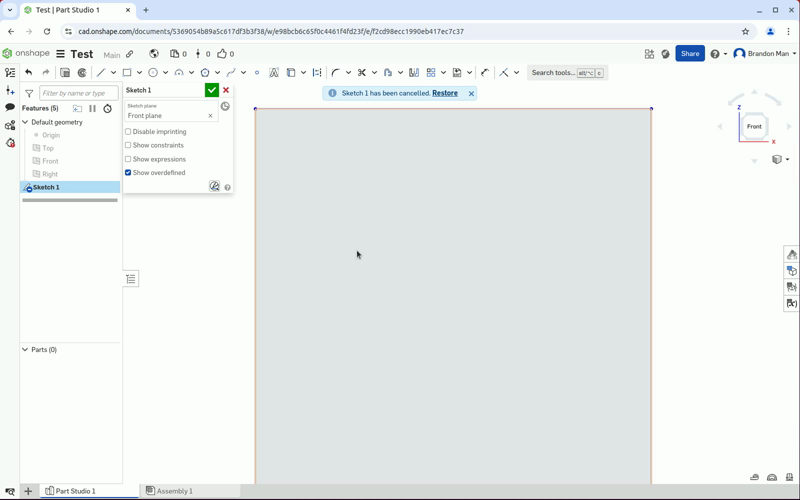
scroll(-6)
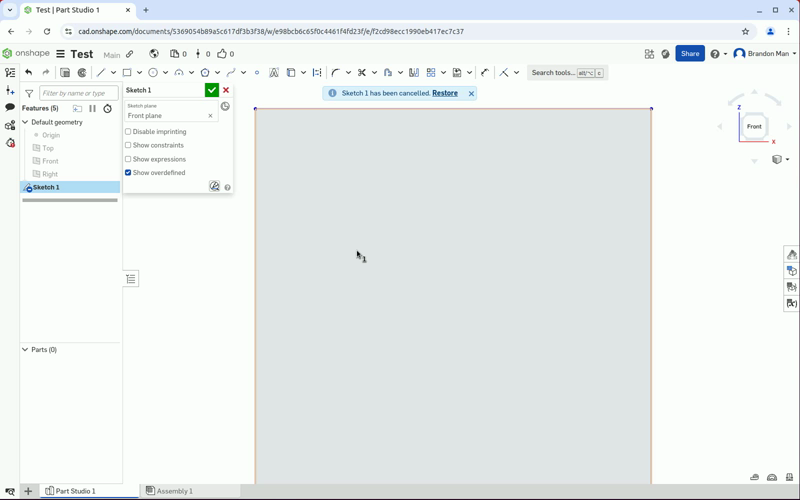
scroll(-6)
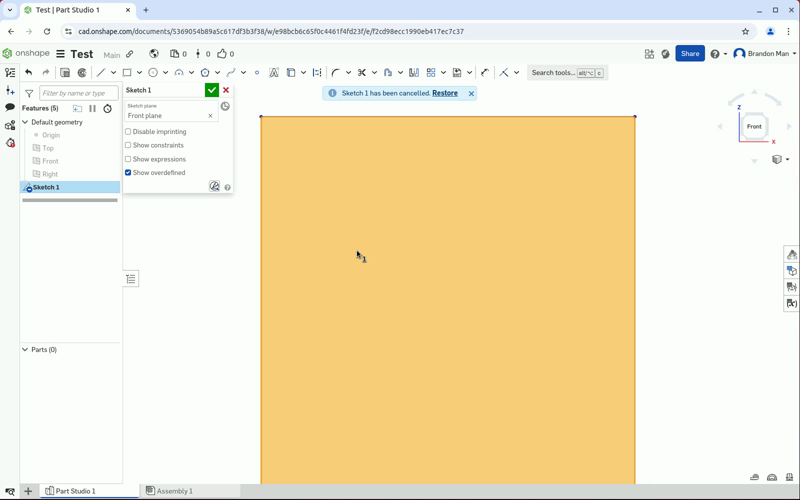
scroll(-6)
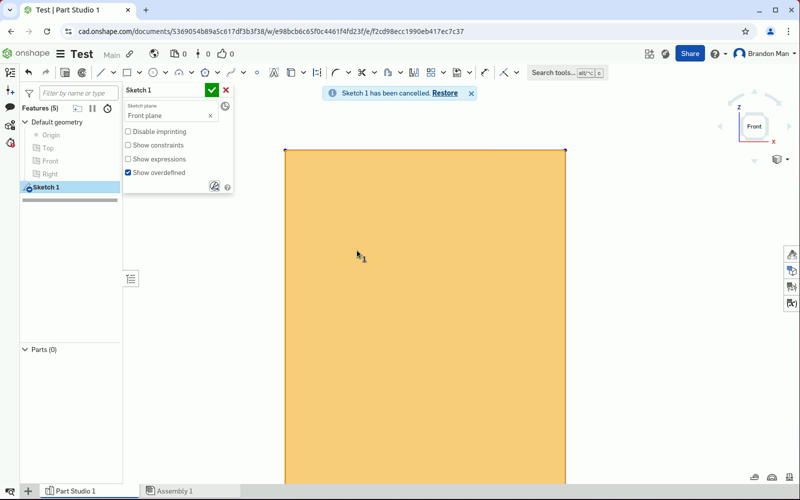
scroll(-6)
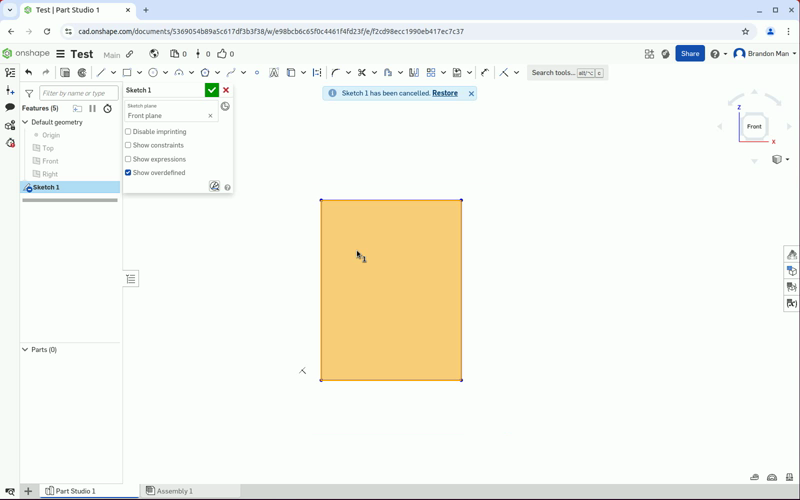
scroll(-6)
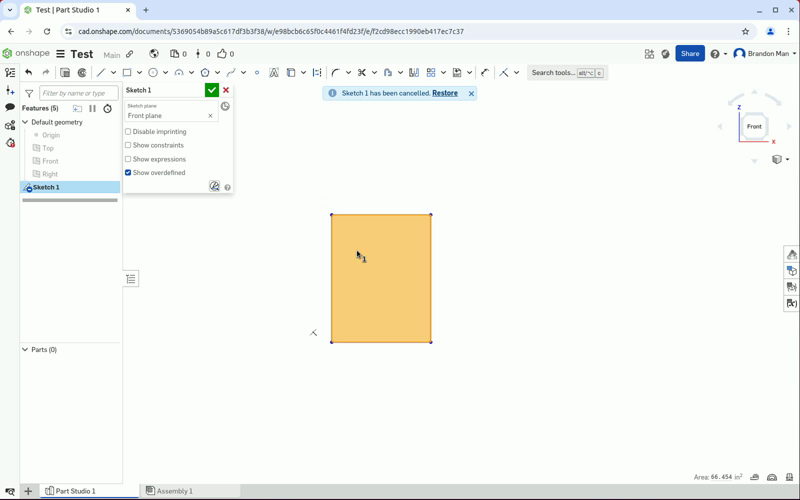
scroll(-6)
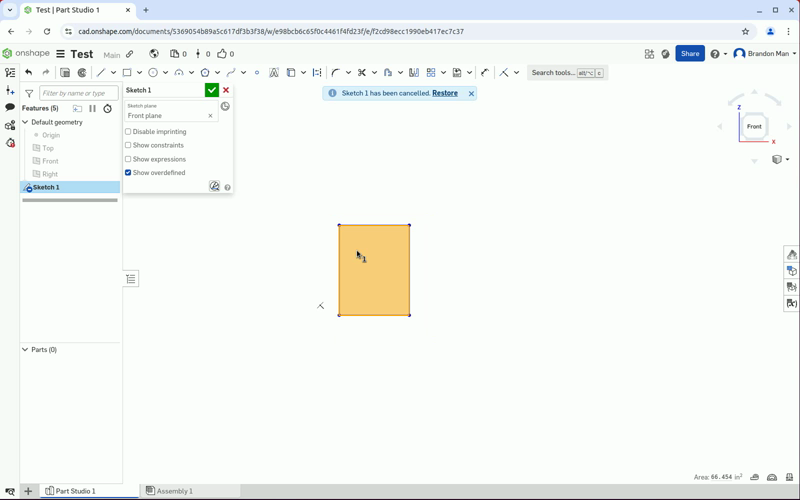
scroll(-6)
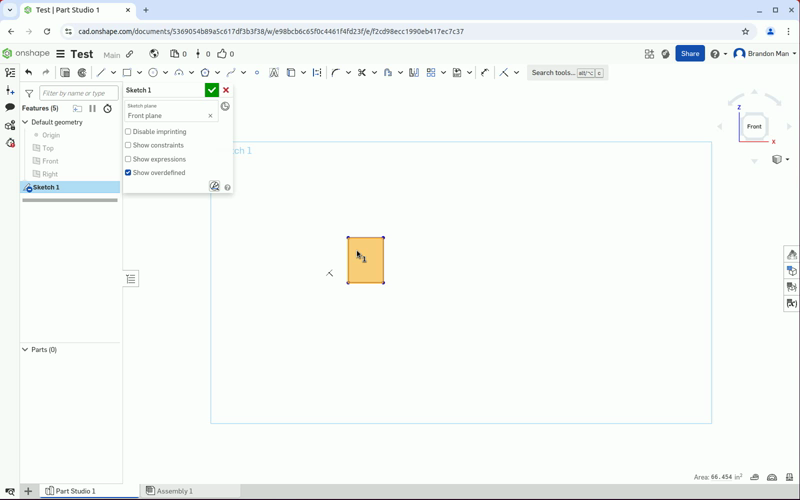
mouse_move(73, 352)
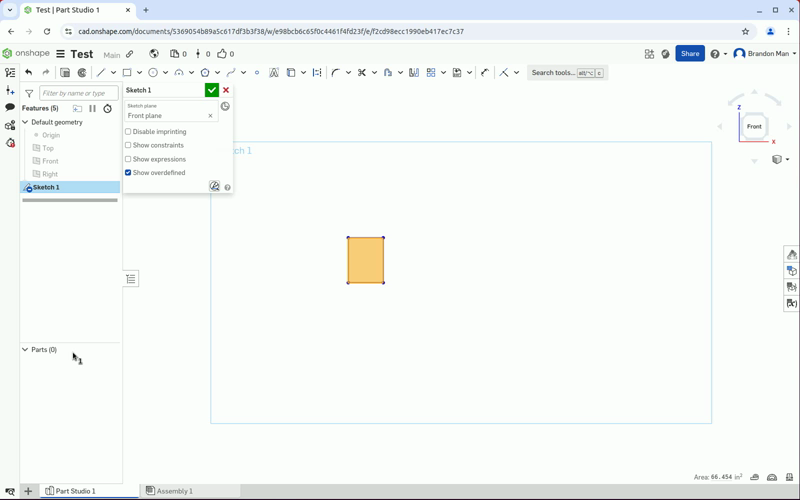
key(shift+y)
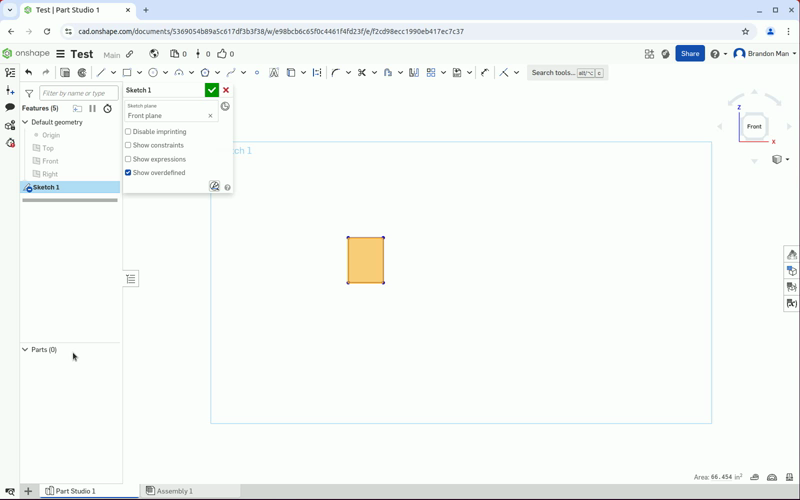
key(shift+e)
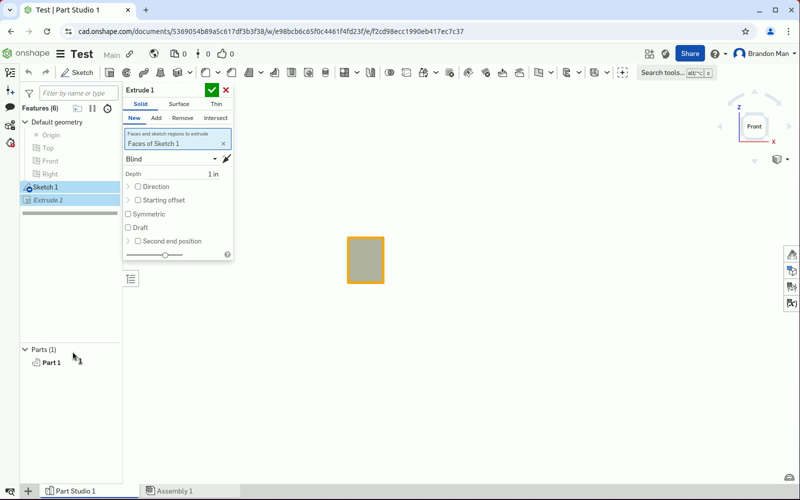
mouse_move(143, 106)
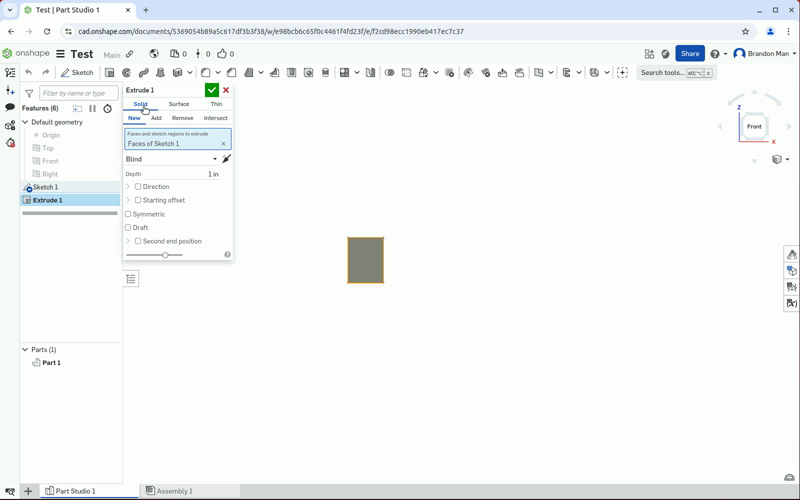
click(143, 106)
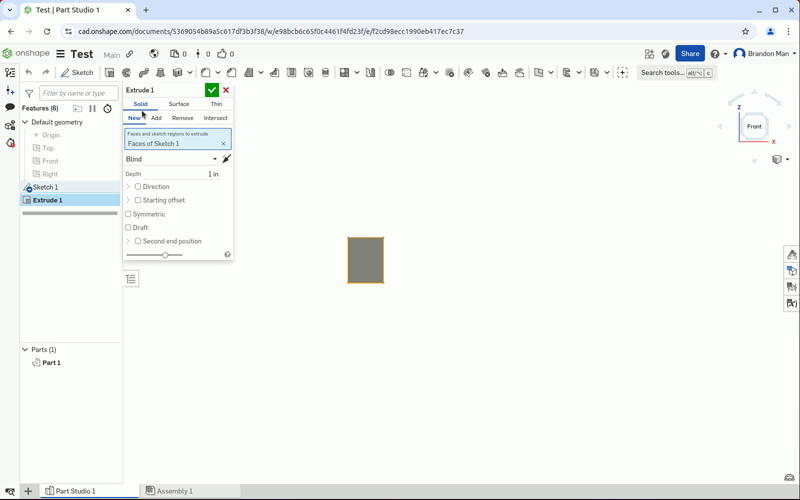
mouse_move(137, 120)
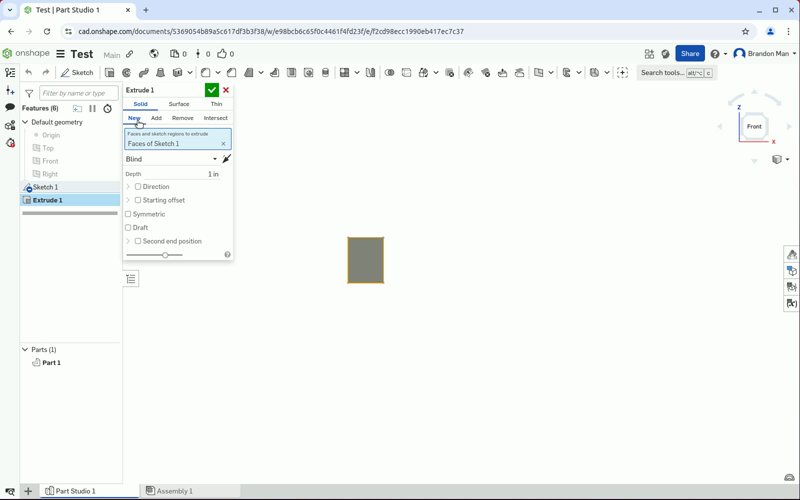
click(137, 120)
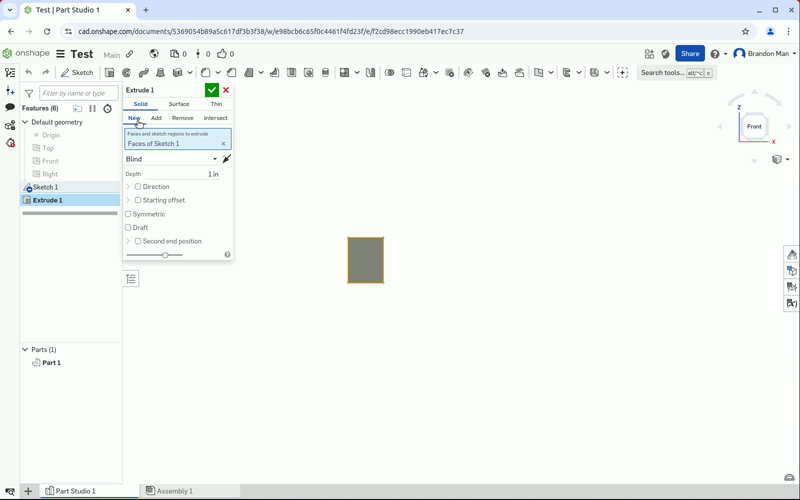
key(tab, 4)
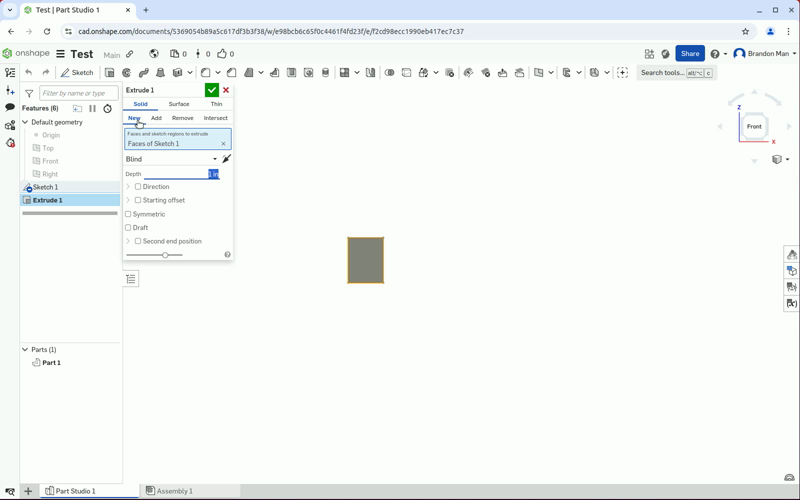
text(4.814)
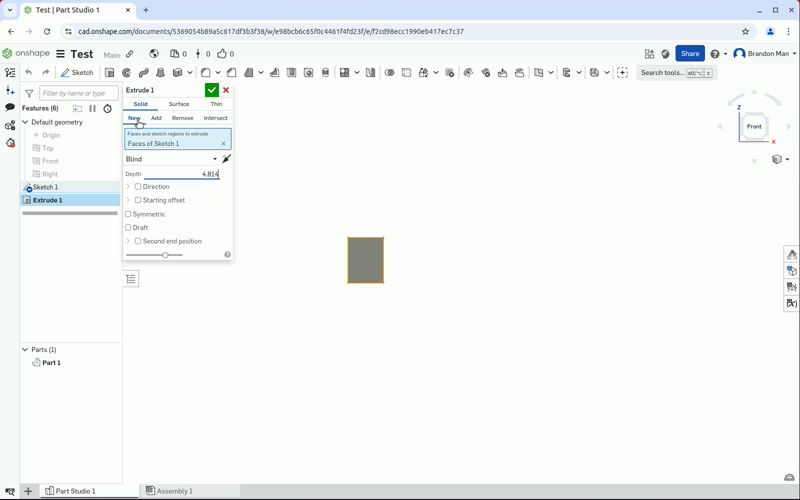
key(enter)
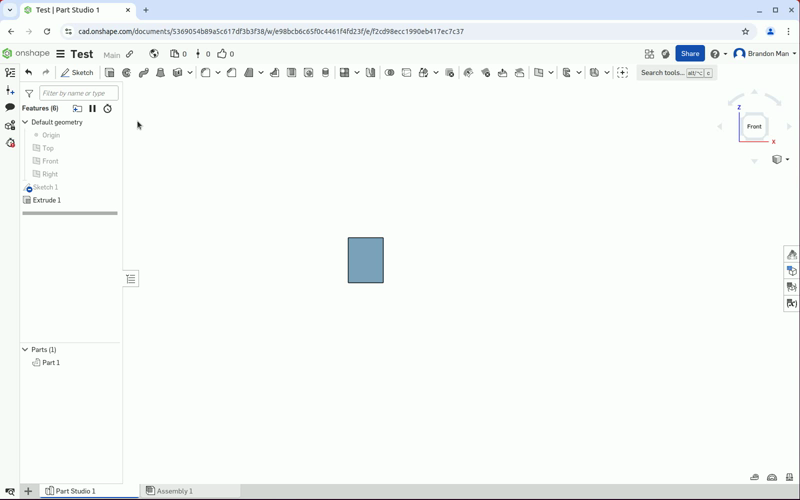
key(shift+h)
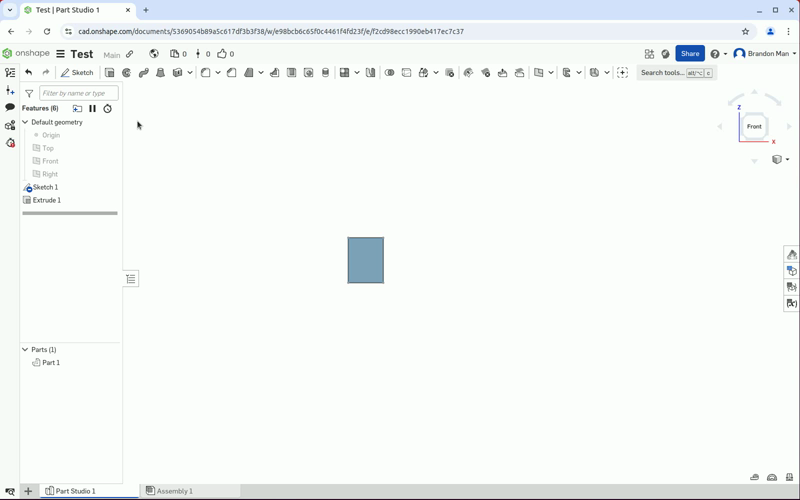
key(shift+h)
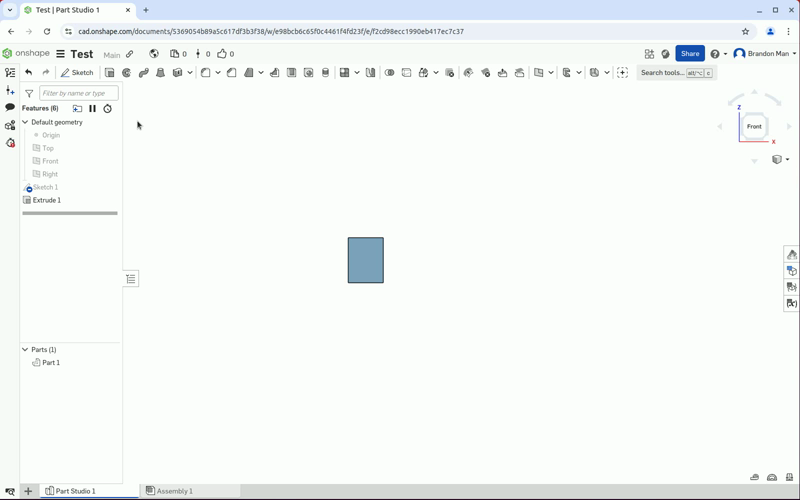
mouse_move(73, 189)
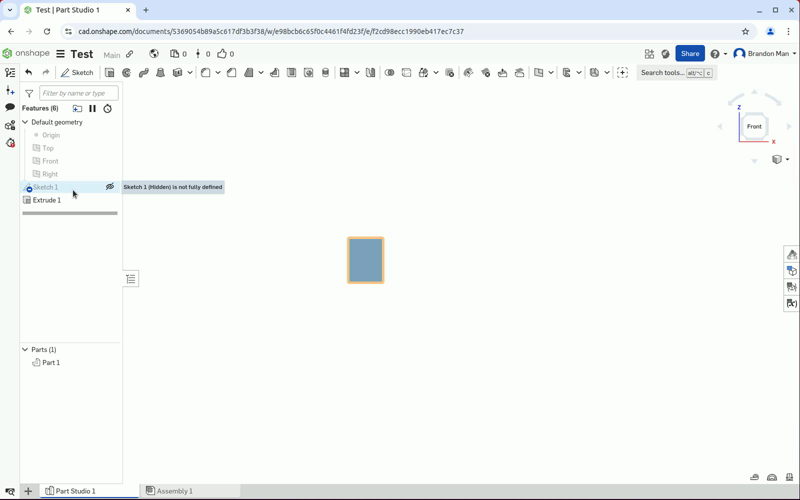
click(73, 189)
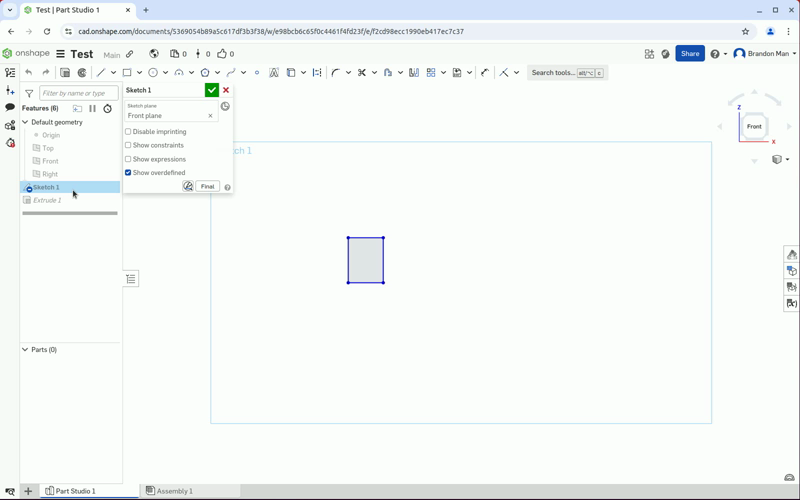
mouse_move(229, 92)
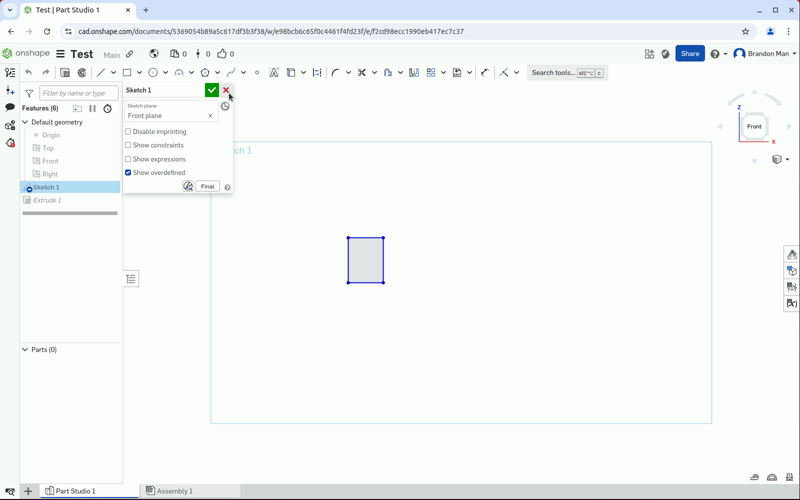
click(229, 92)
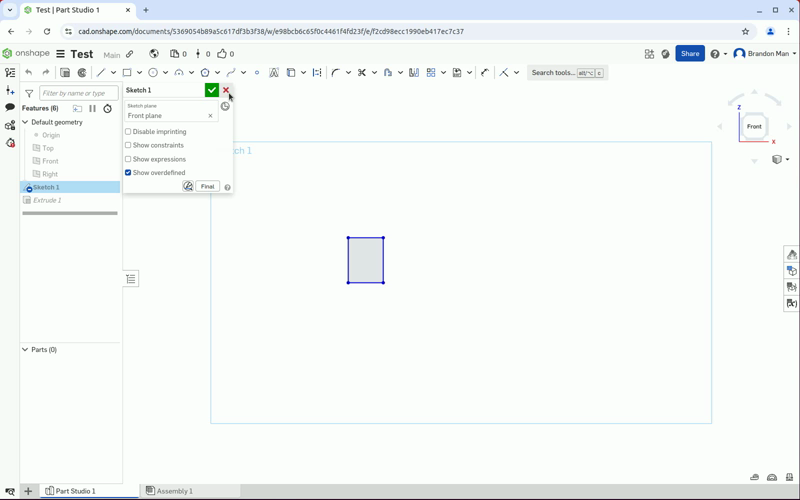
key(shift+s)
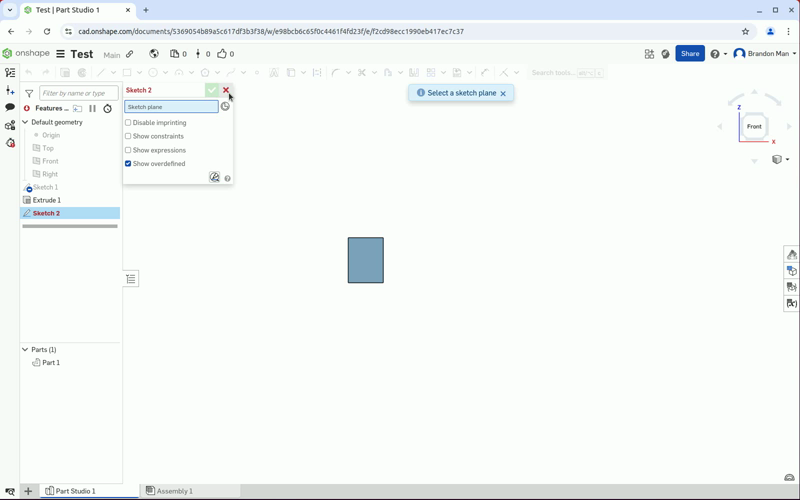
mouse_move(73, 163)
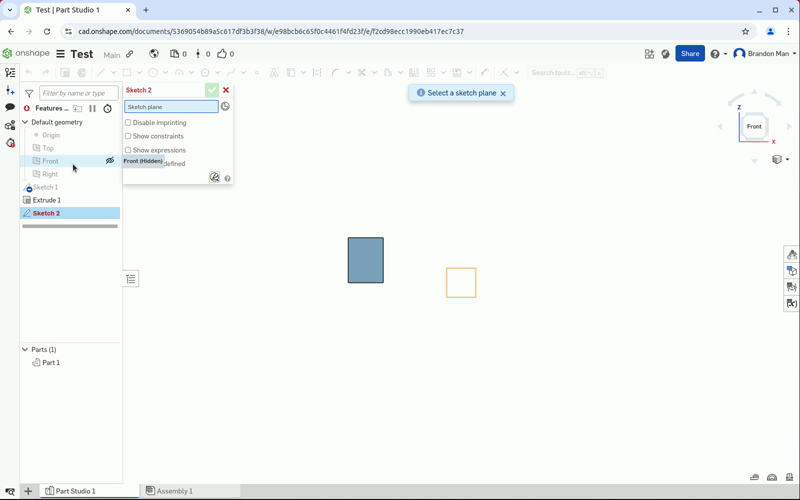
click(73, 163)
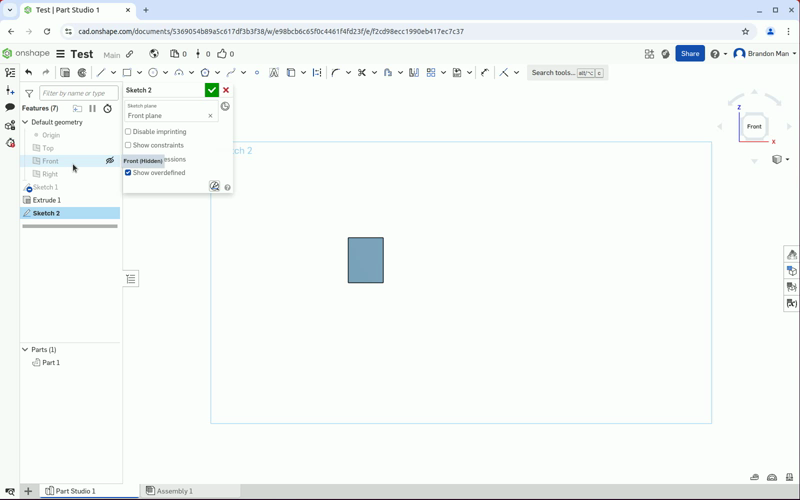
mouse_move(73, 352)
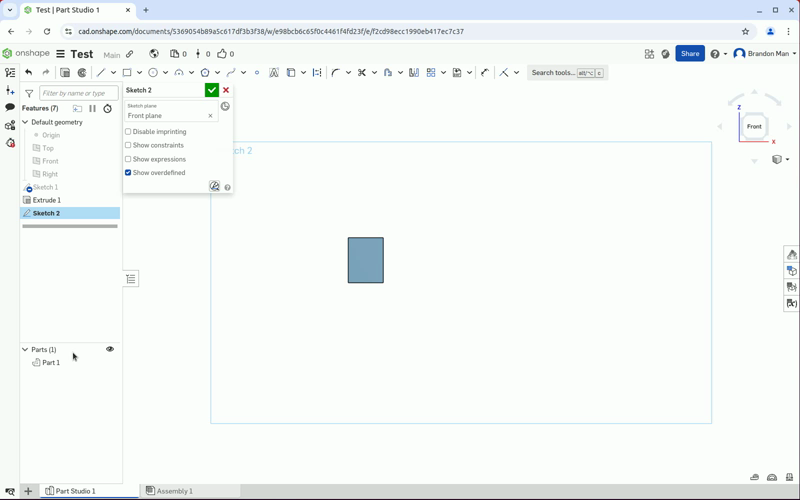
key(y)
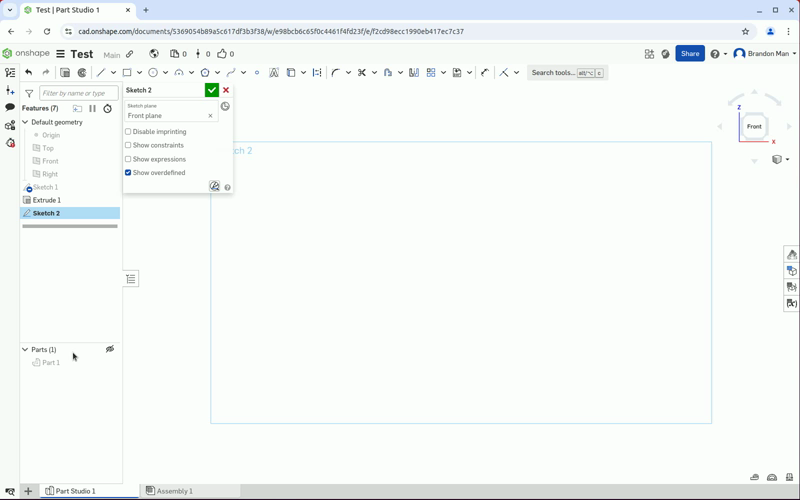
key(l)
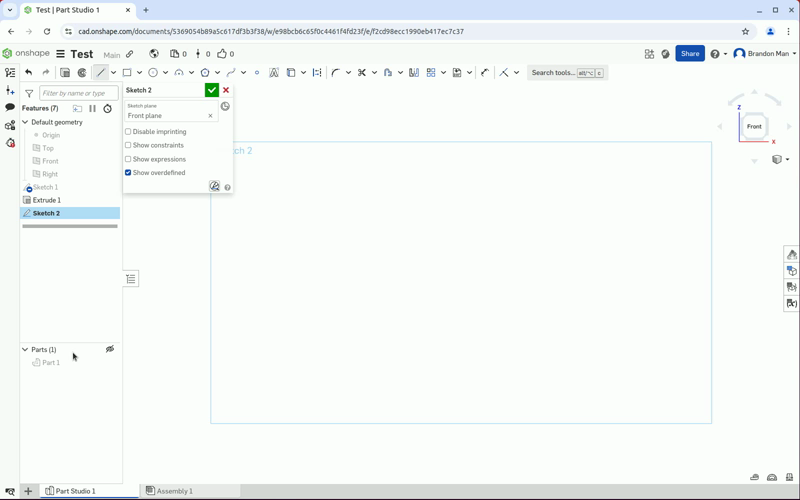
key_down(shift)
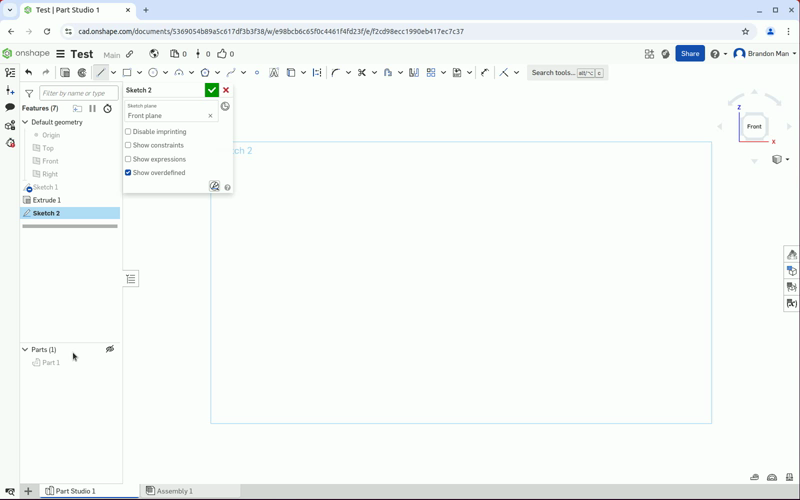
mouse_move(409, 322)
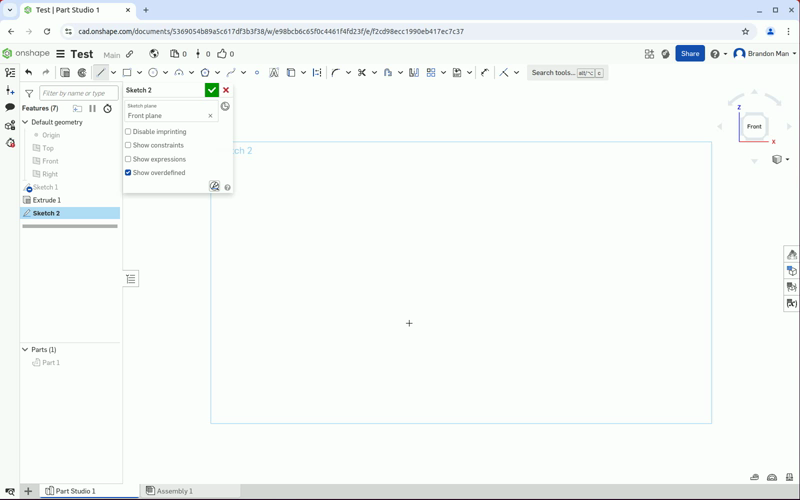
click(409, 322)
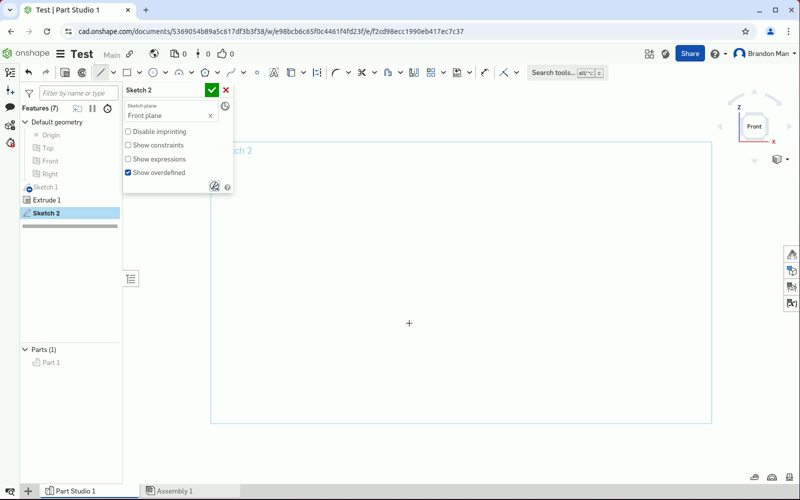
key_up(shift)
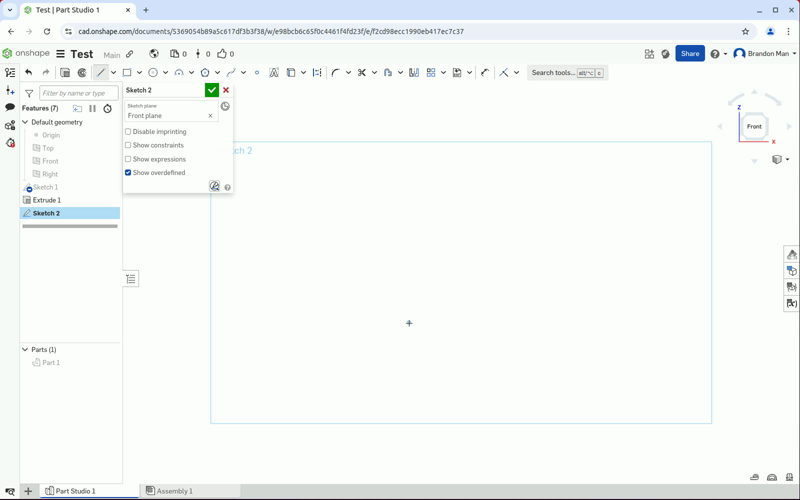
key_down(shift)
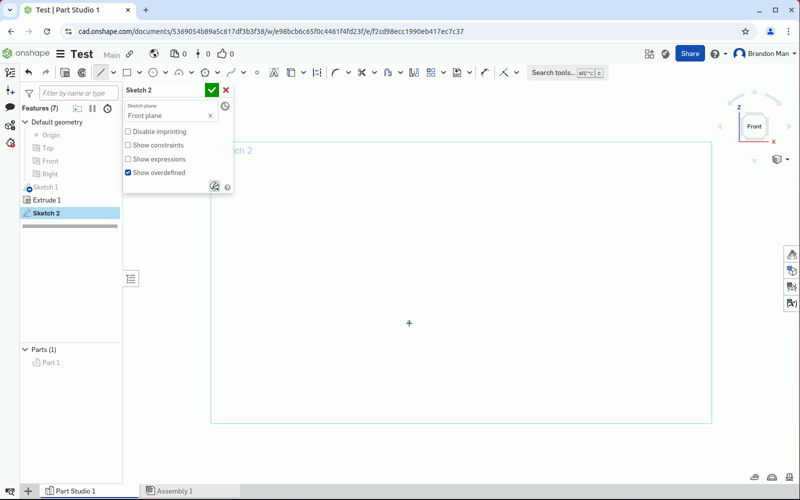
mouse_move(439, 322)
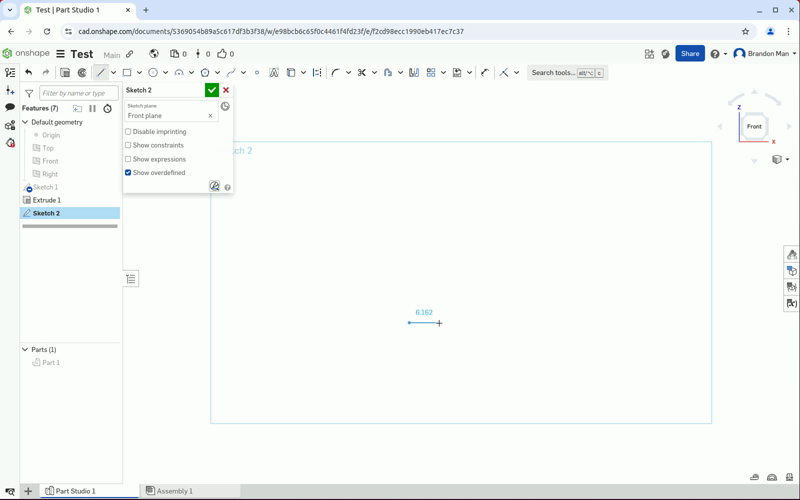
mouse_move(447, 322)
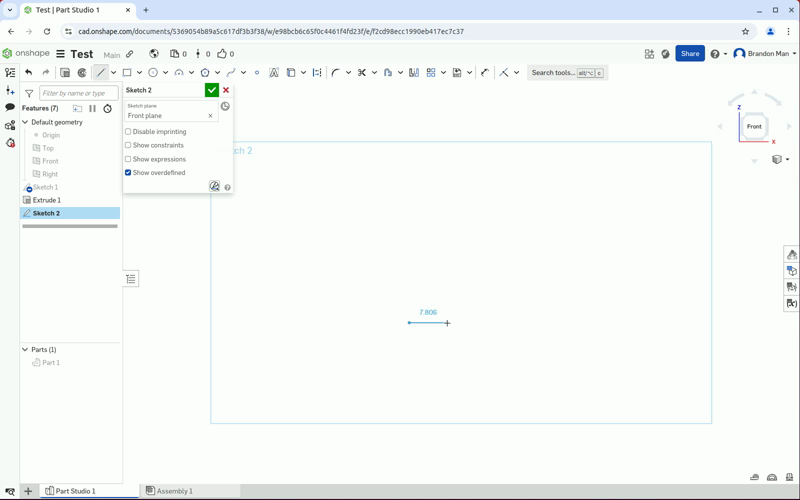
click(447, 322)
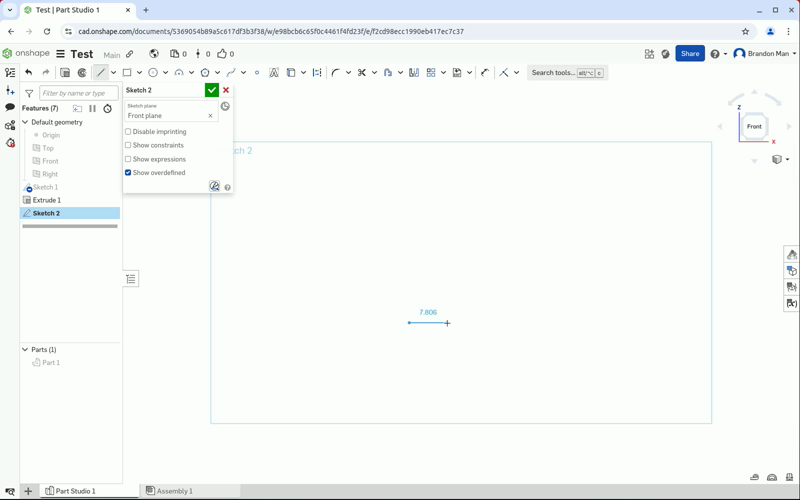
key_up(shift)
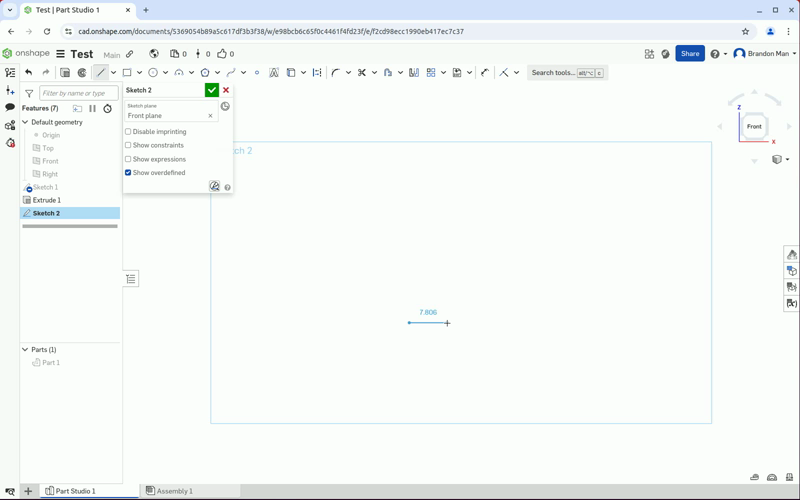
key_down(shift)
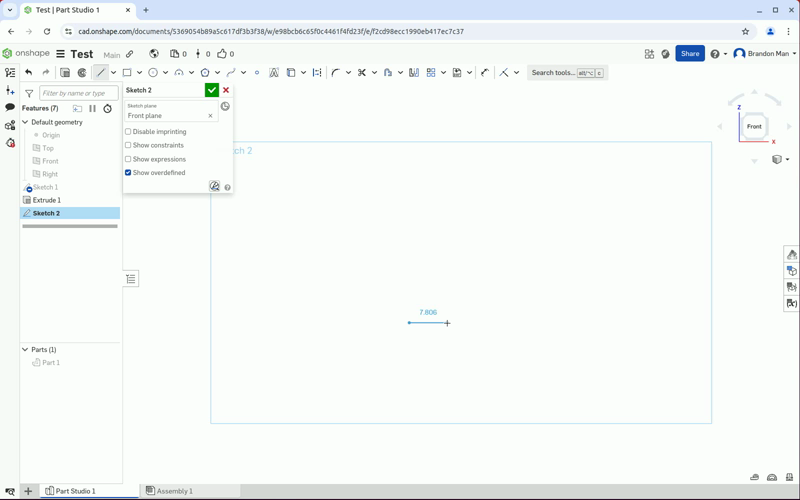
mouse_move(477, 322)
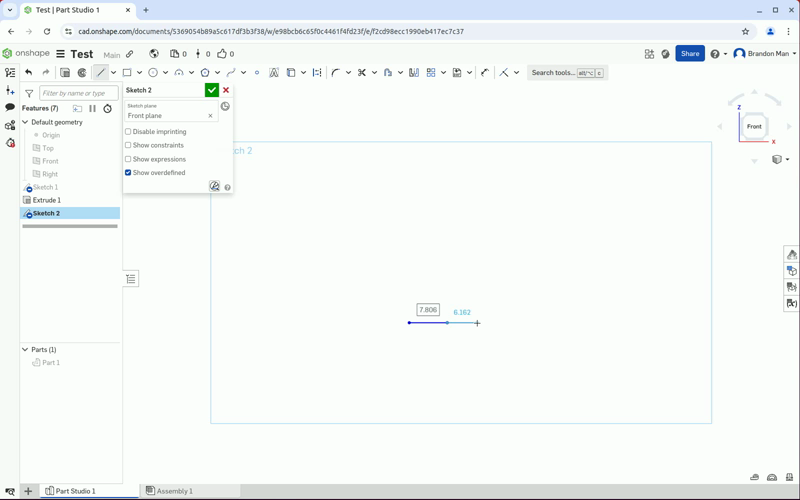
mouse_move(447, 271)
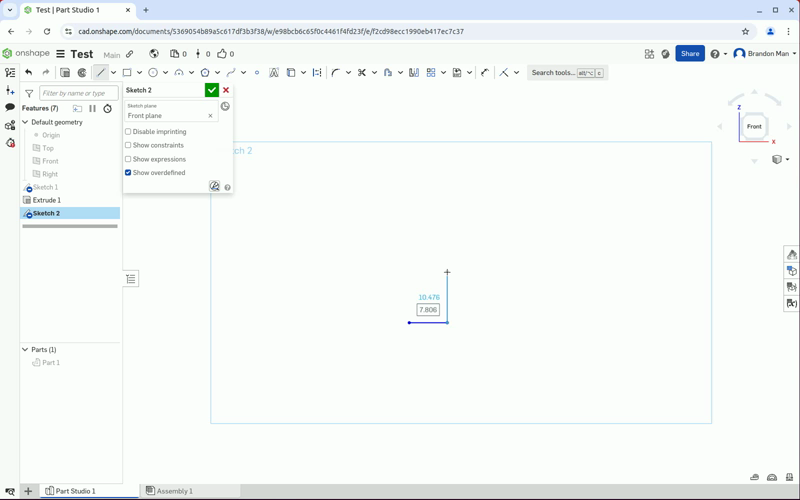
click(447, 271)
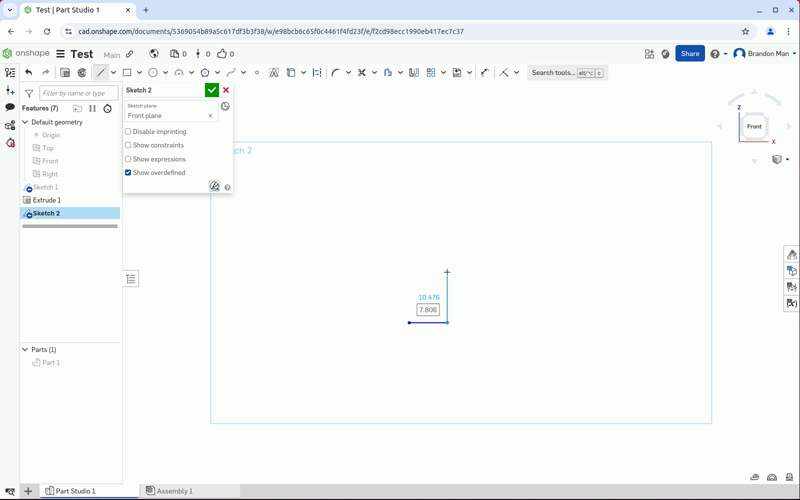
key_up(shift)
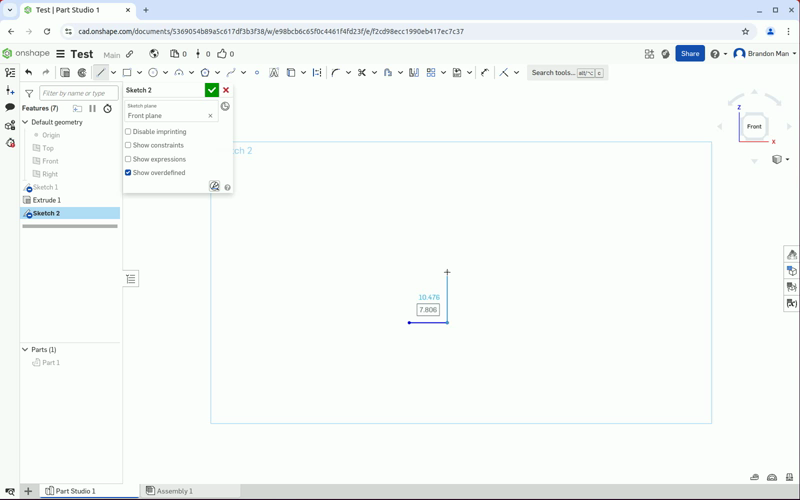
key_down(shift)
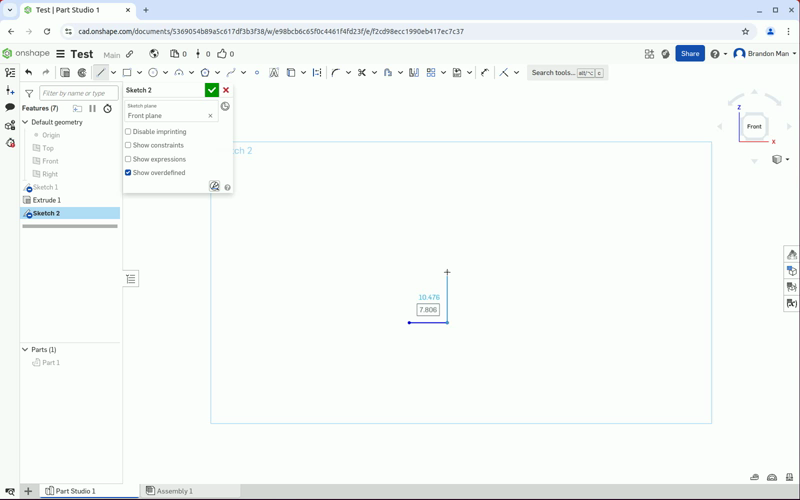
mouse_move(477, 271)
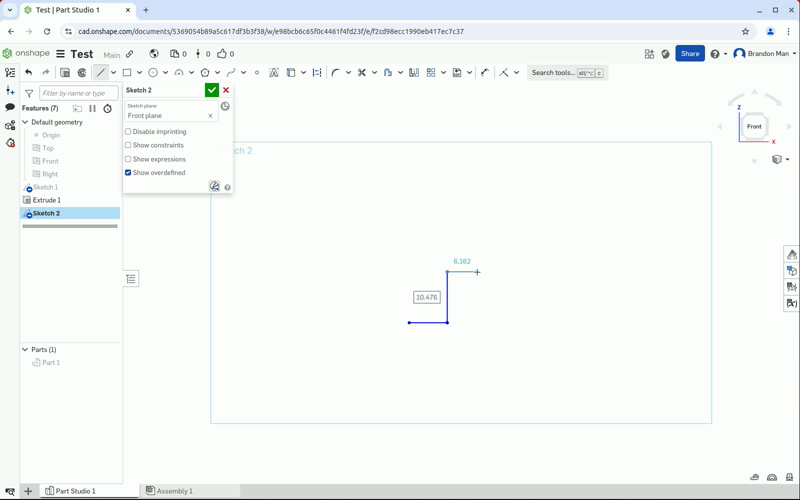
mouse_move(409, 271)
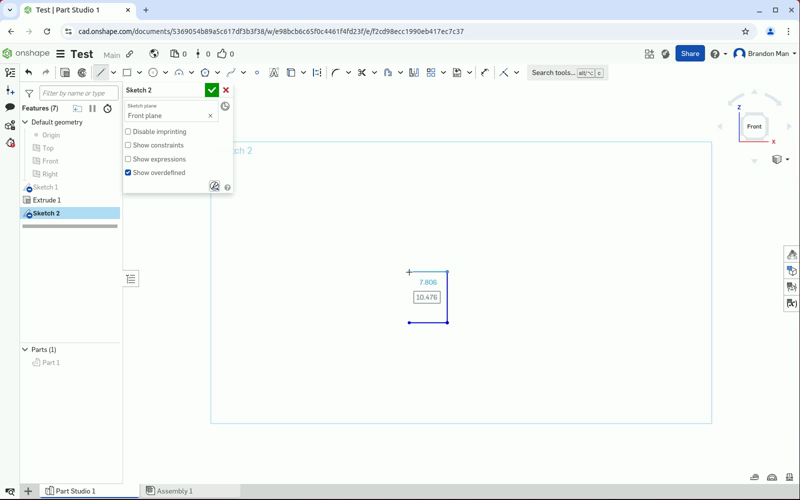
click(409, 271)
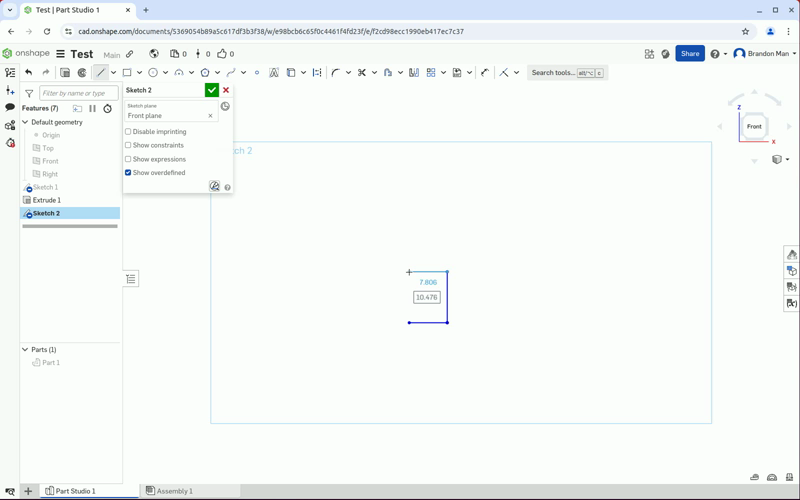
key_up(shift)
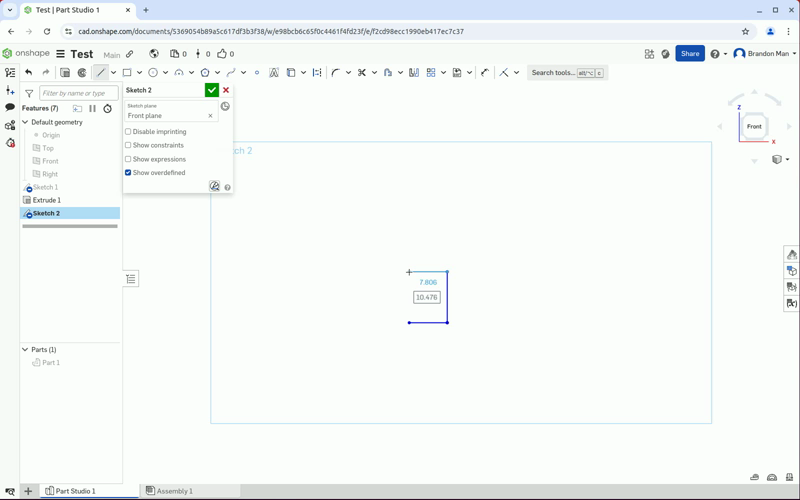
mouse_move(439, 271)
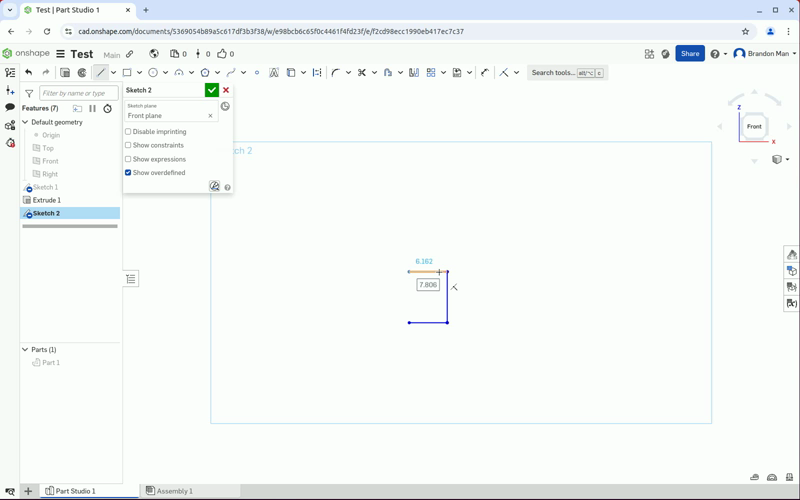
key_down(shift)
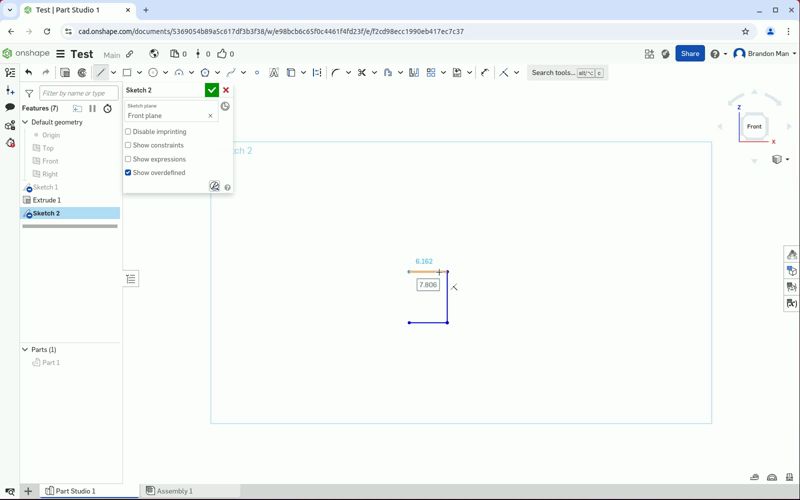
mouse_move(409, 322)
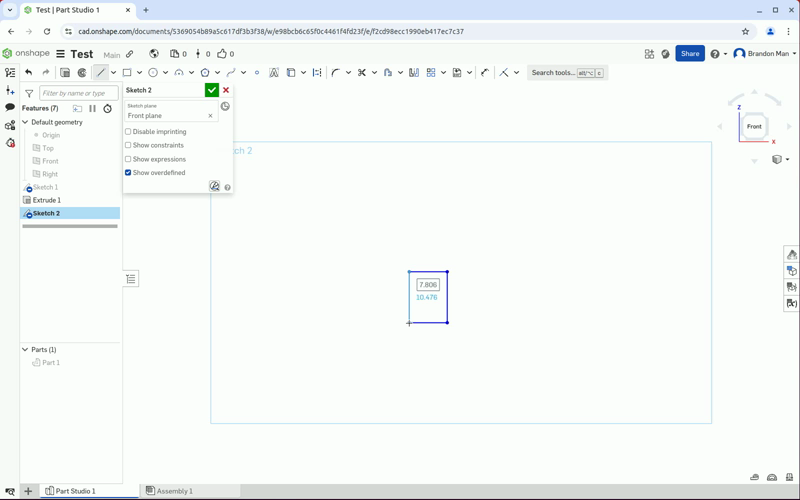
key_up(shift)
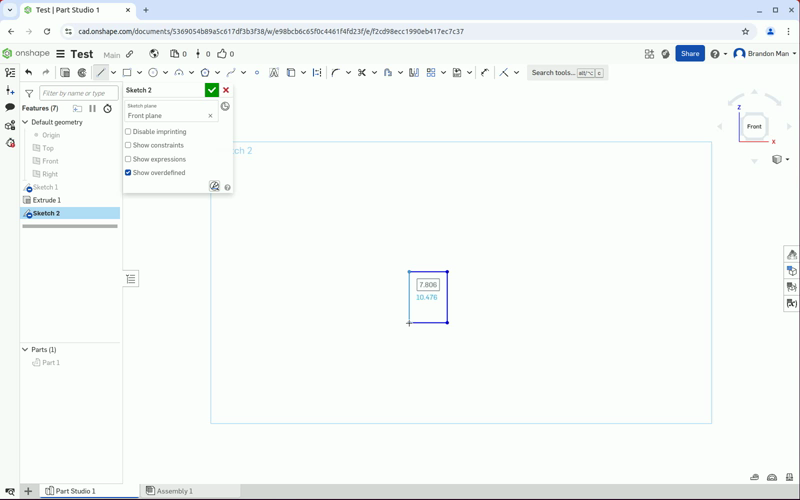
click(409, 322)
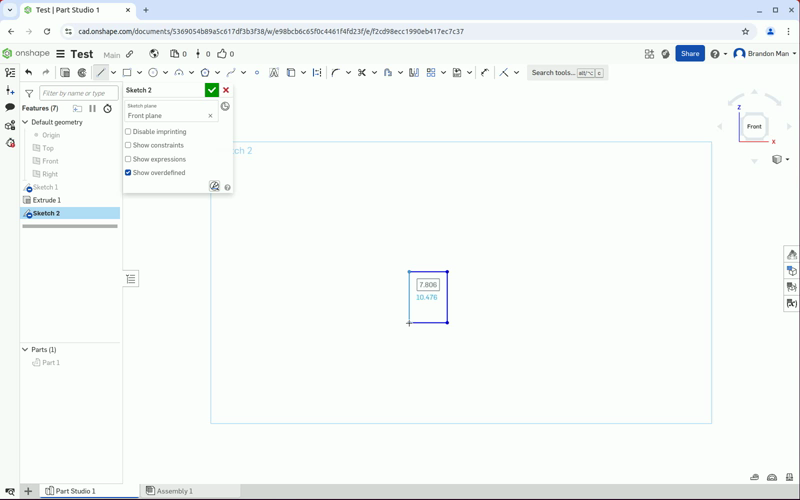
key(esc)
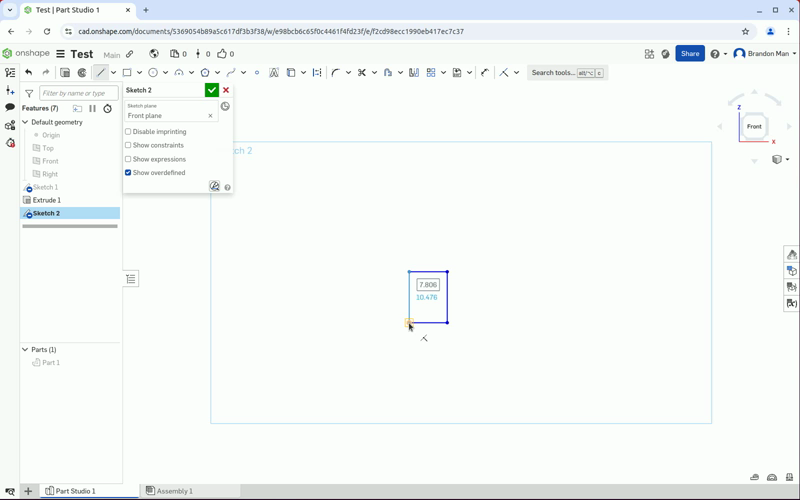
mouse_move(418, 320)
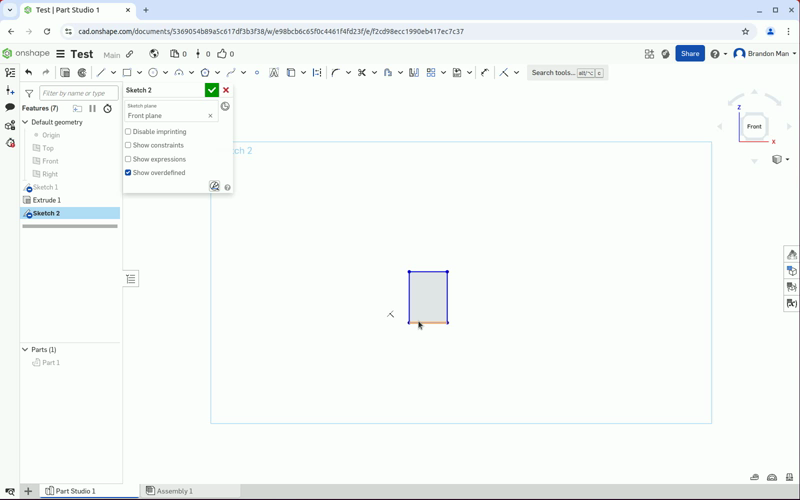
click(418, 320)
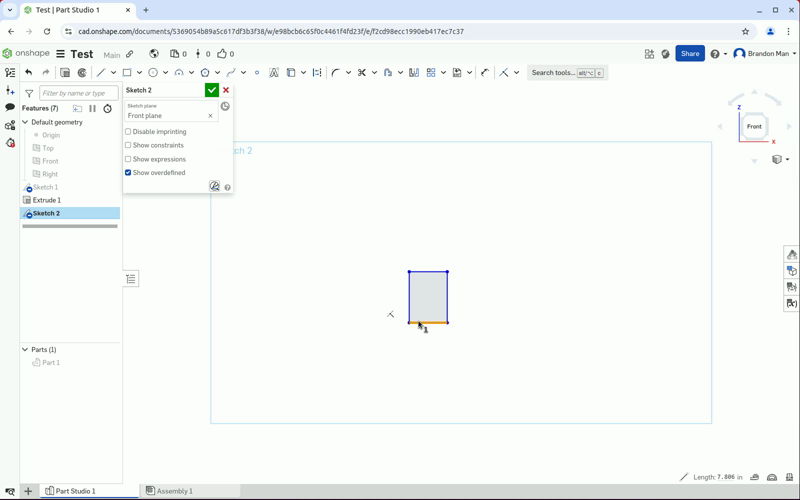
mouse_move(73, 352)
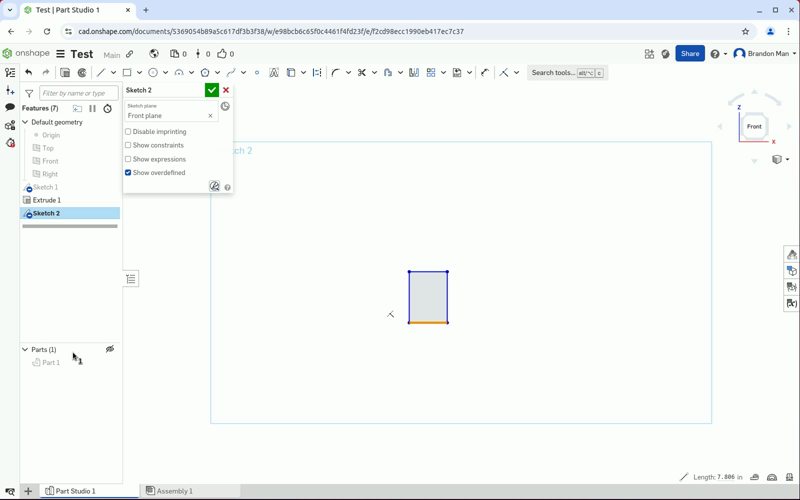
key(shift+y)
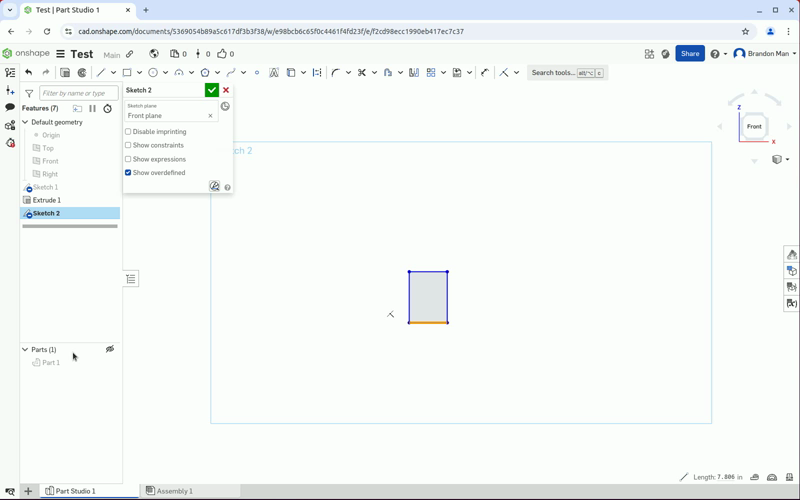
key(shift+e)
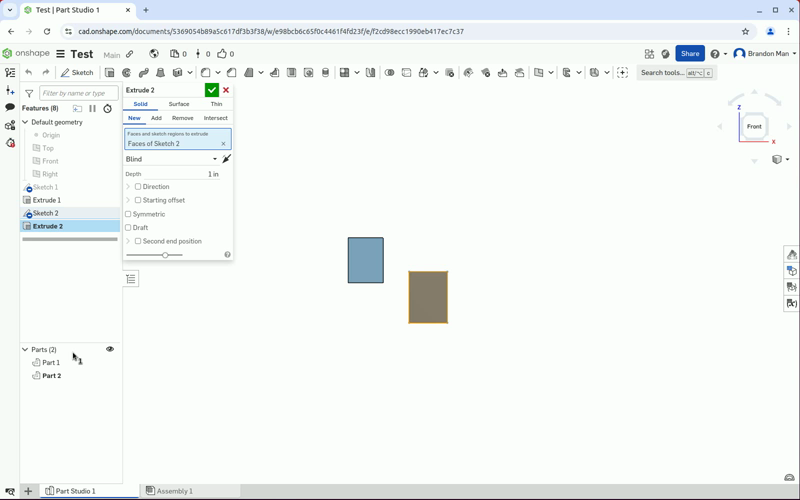
mouse_move(143, 106)
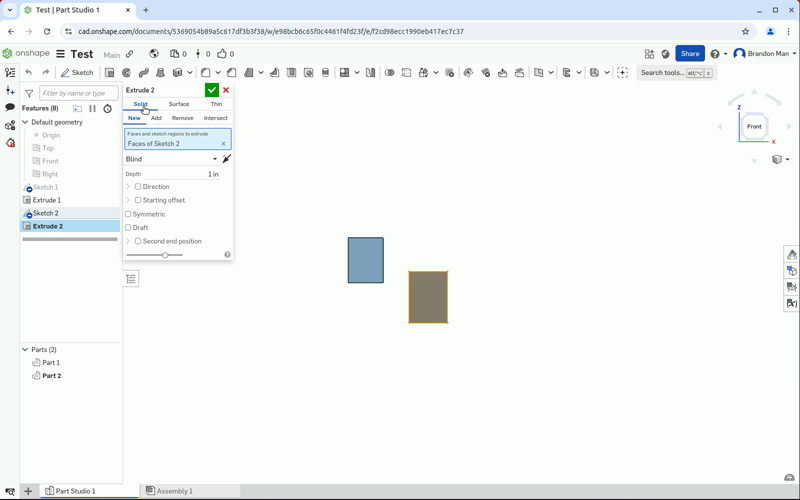
click(143, 106)
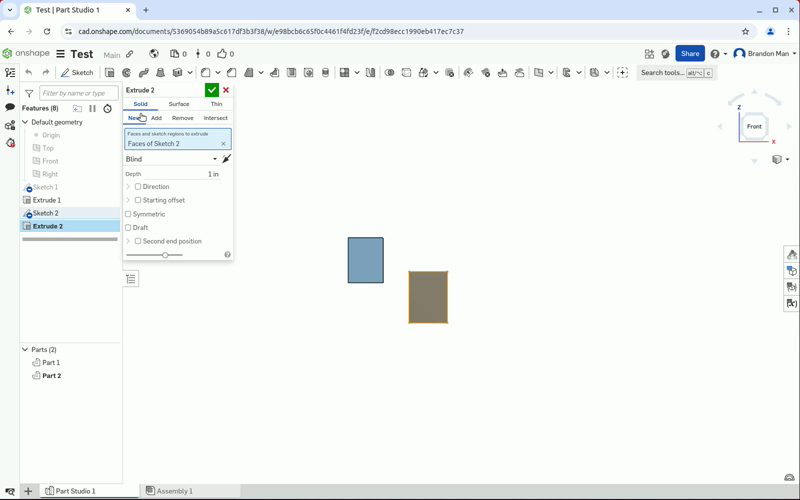
mouse_move(137, 120)
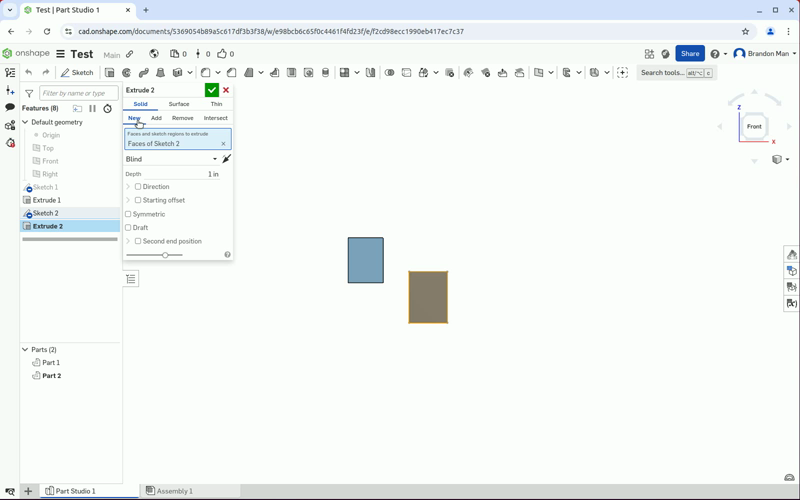
click(137, 120)
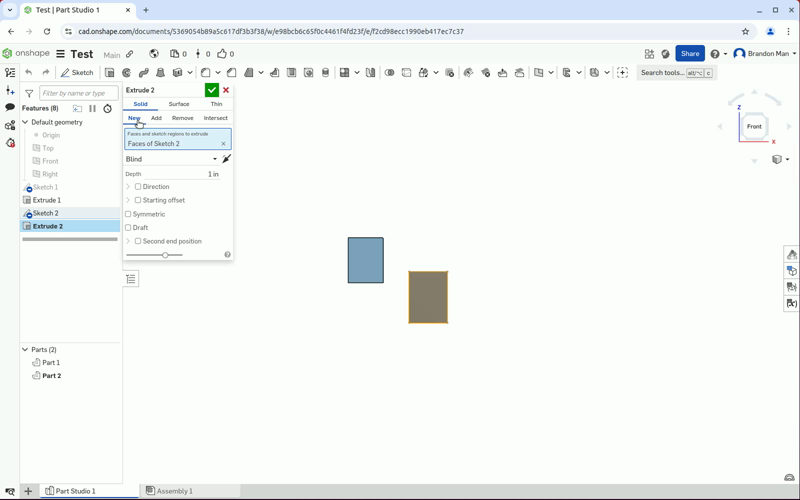
key(tab, 4)
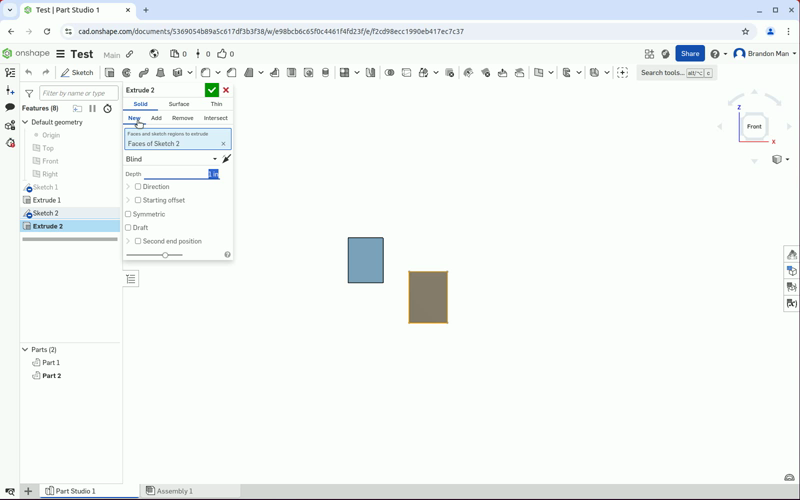
text(4.814)
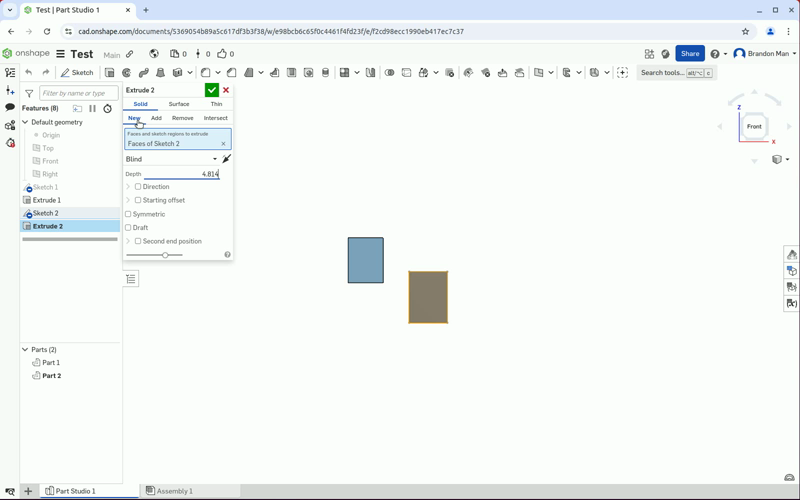
key(enter)
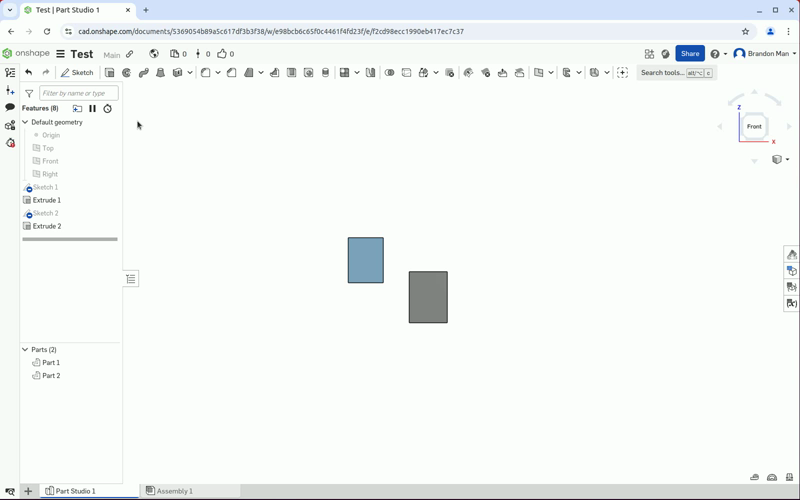
key(shift+h)
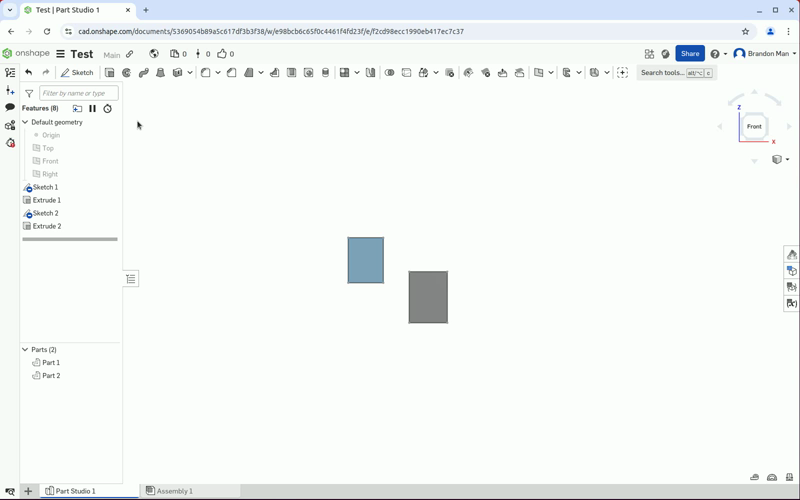
key(shift+h)
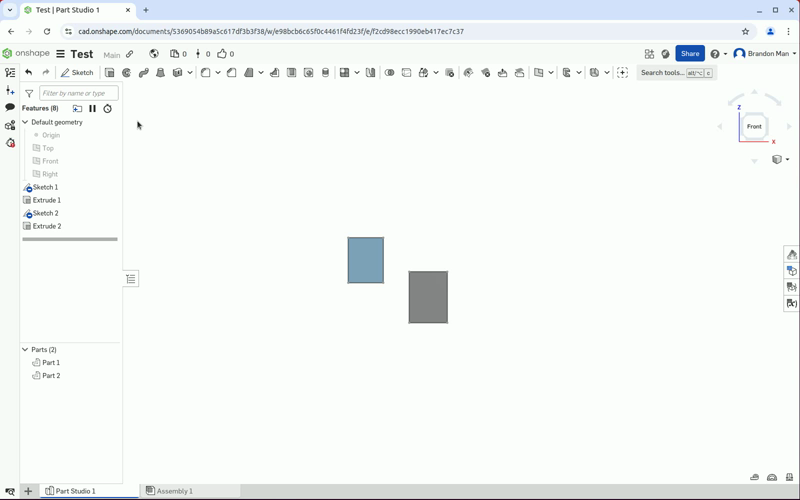
key(shift+7)
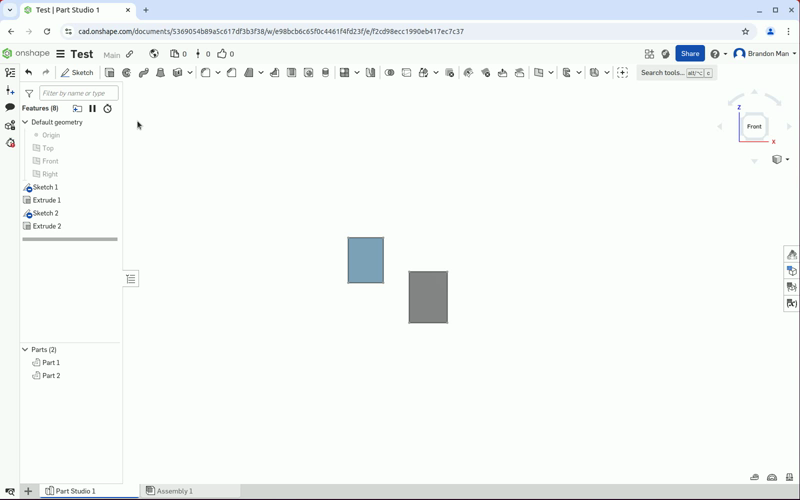
key(left, 2)
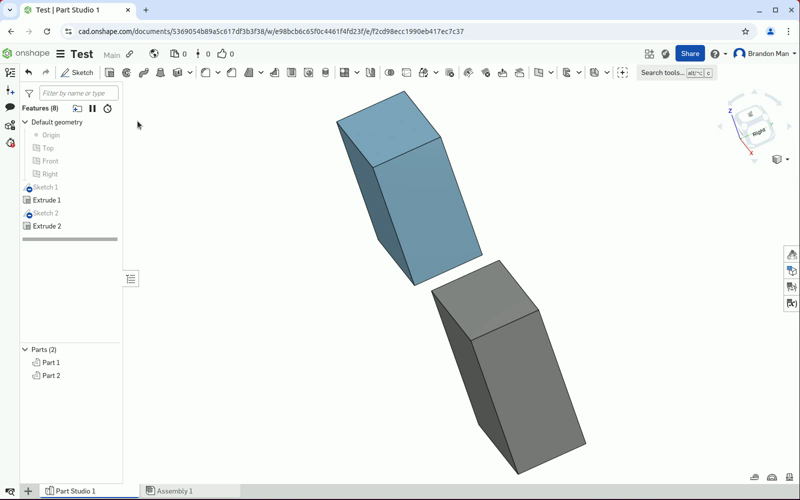
key(down, 2)
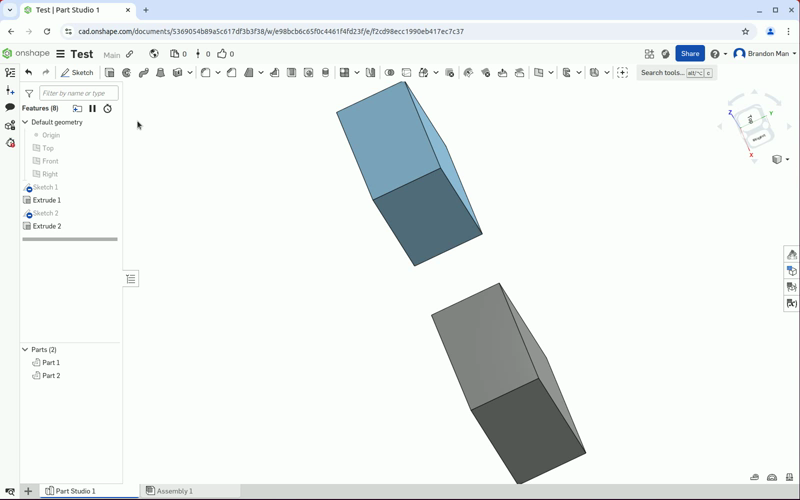
key(up, 2)
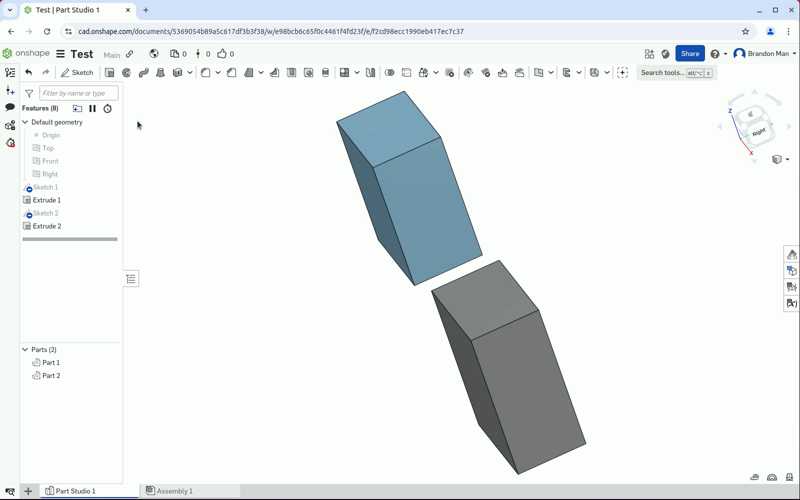
key(right, 2)
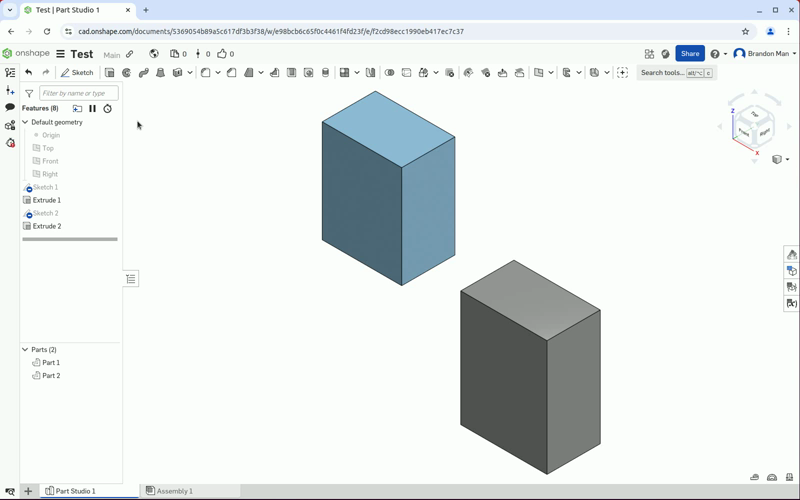
mouse_move(73, 189)
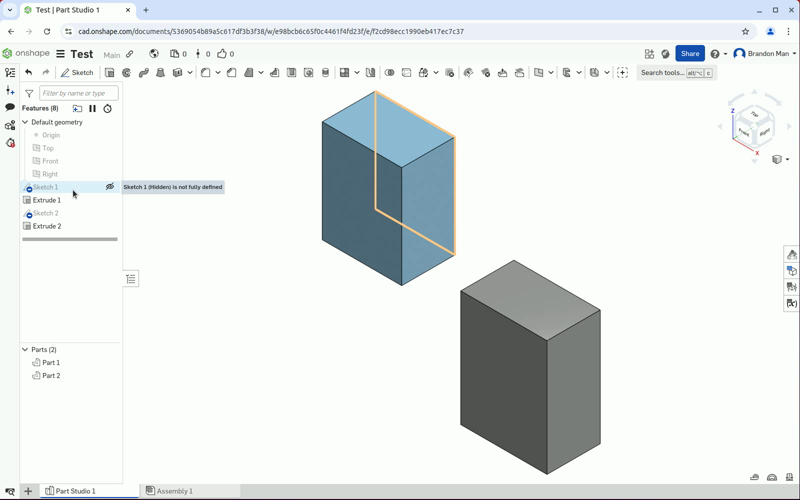
click(73, 189)